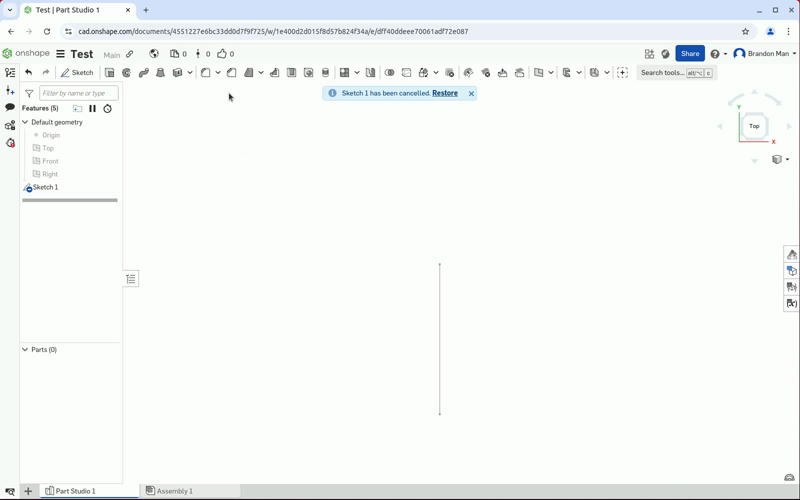
key(shift+h)
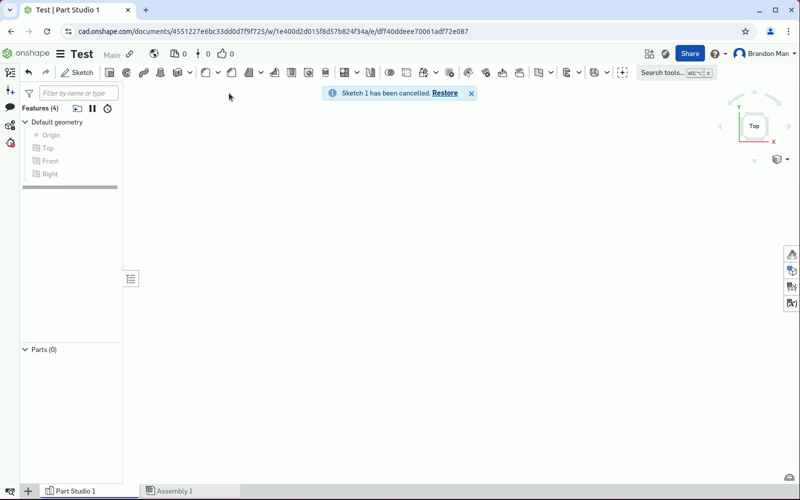
key(shift+s)
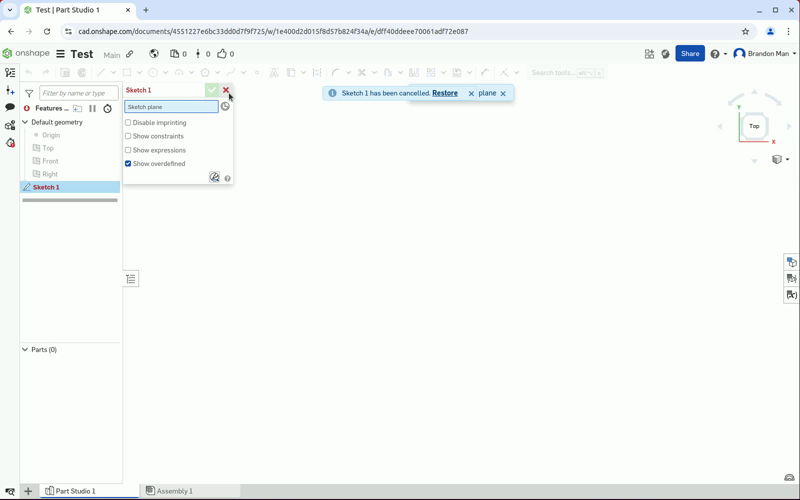
mouse_move(73, 150)
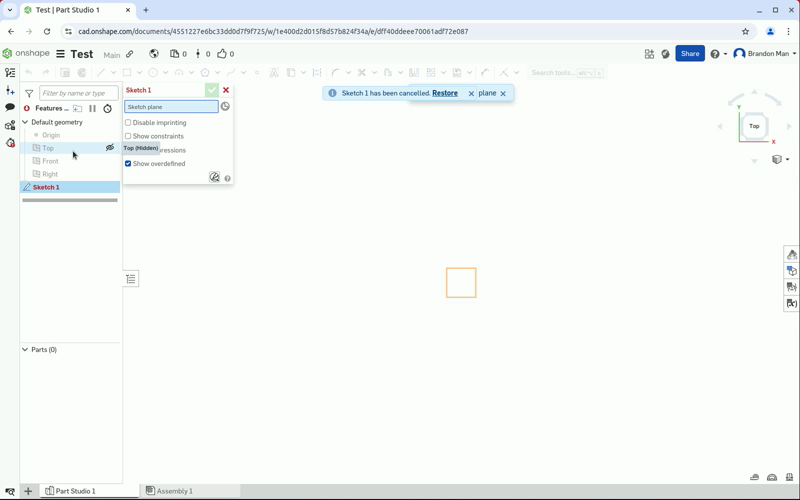
click(73, 150)
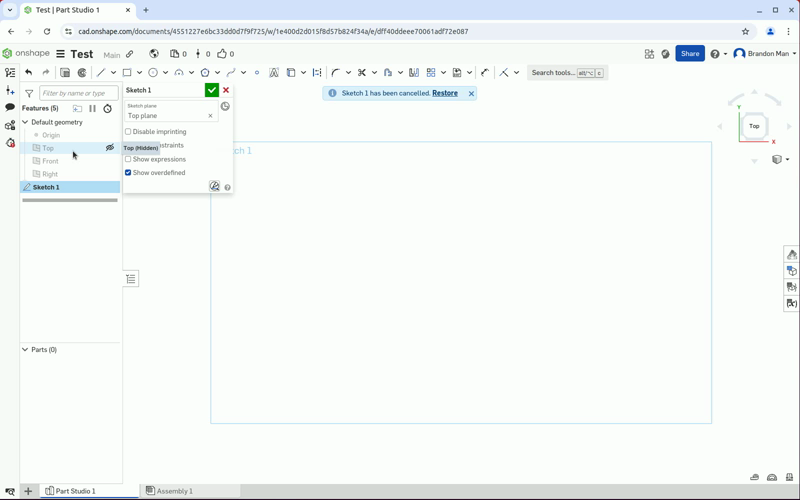
mouse_move(73, 352)
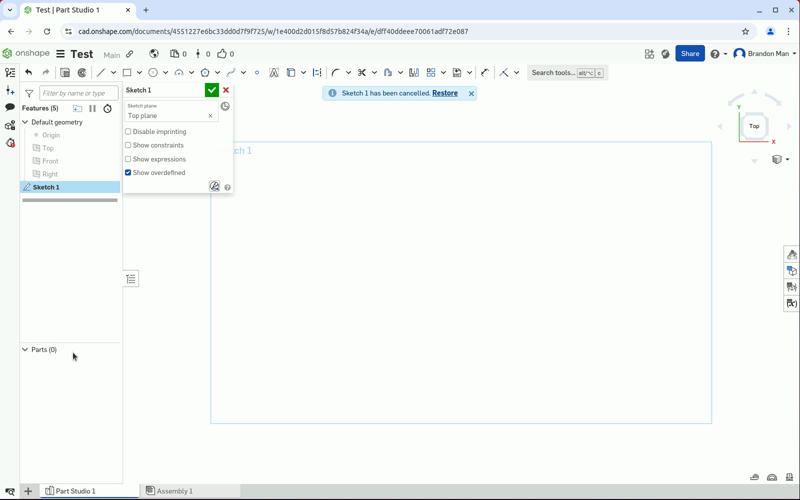
key(y)
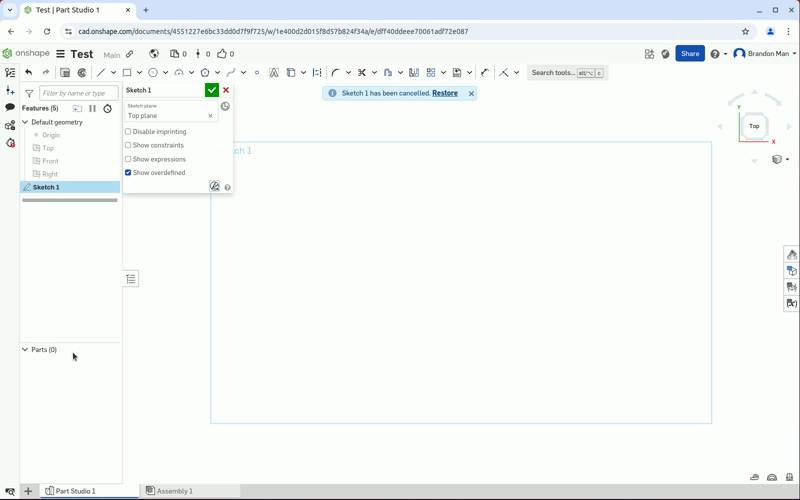
key(l)
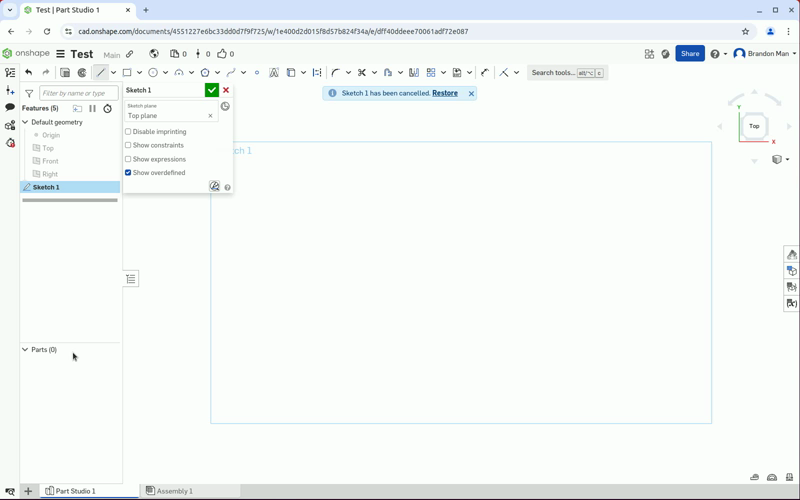
key_down(shift)
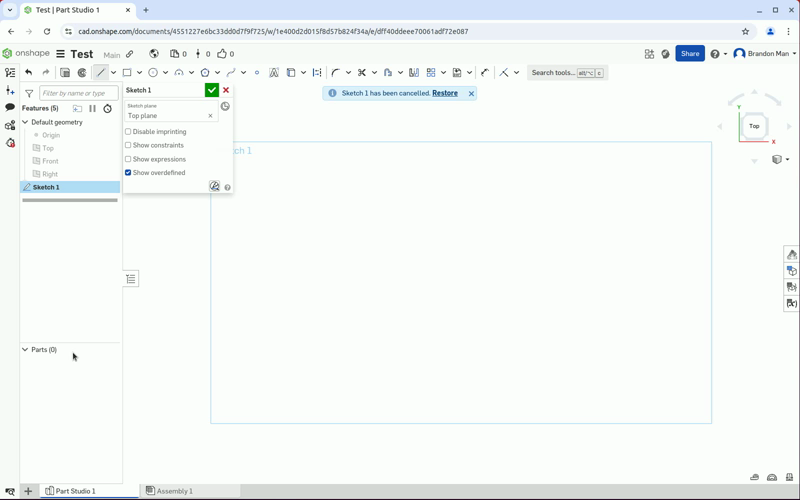
mouse_move(460, 282)
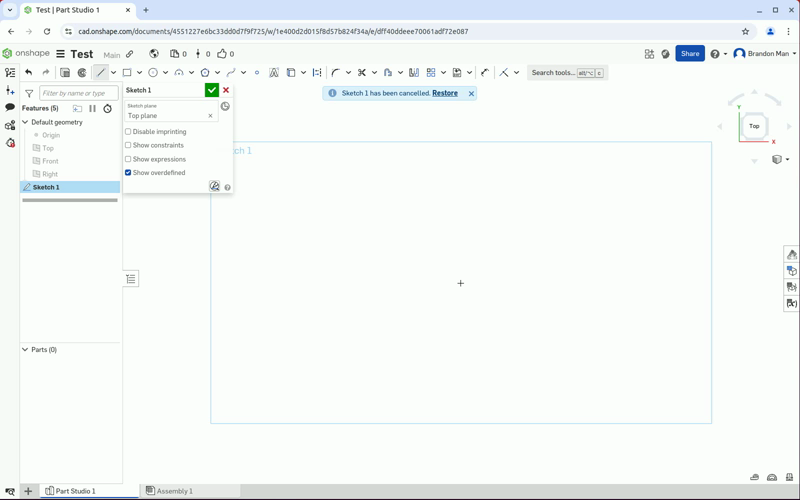
click(460, 282)
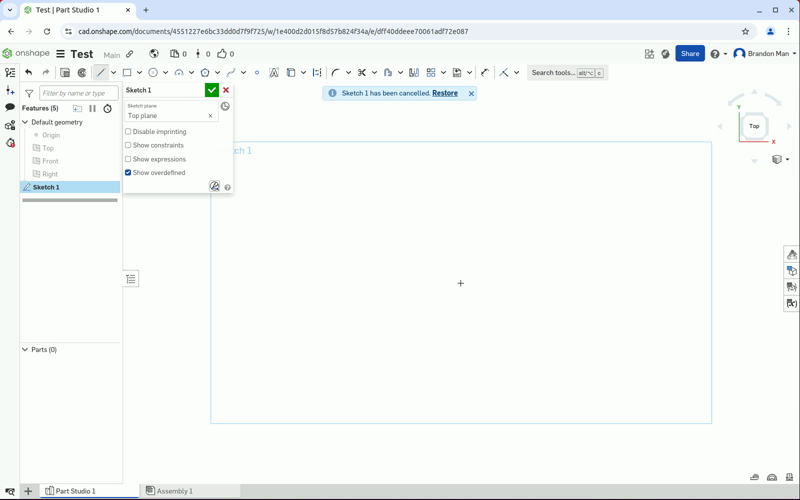
key_up(shift)
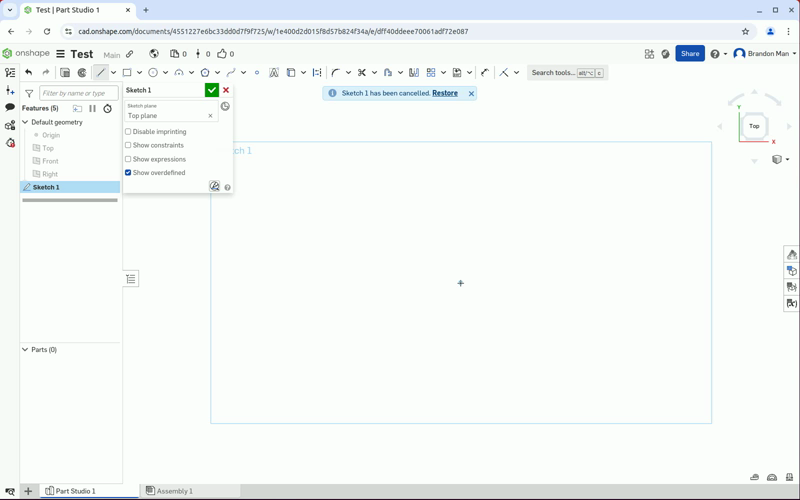
key_down(shift)
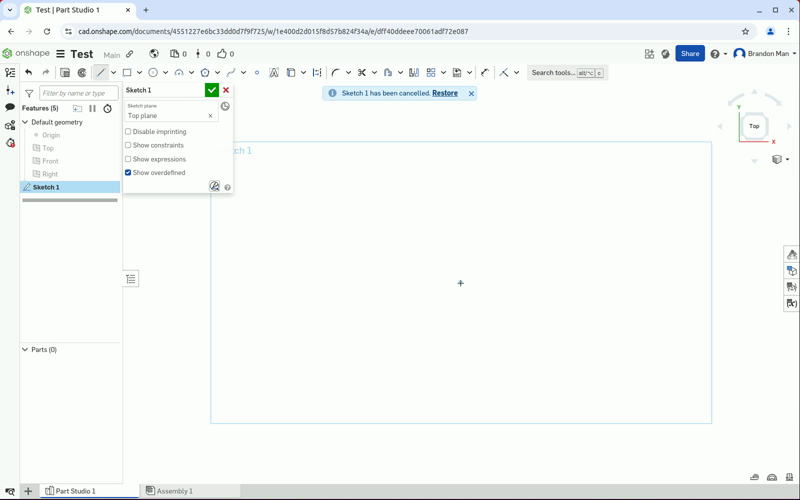
mouse_move(490, 282)
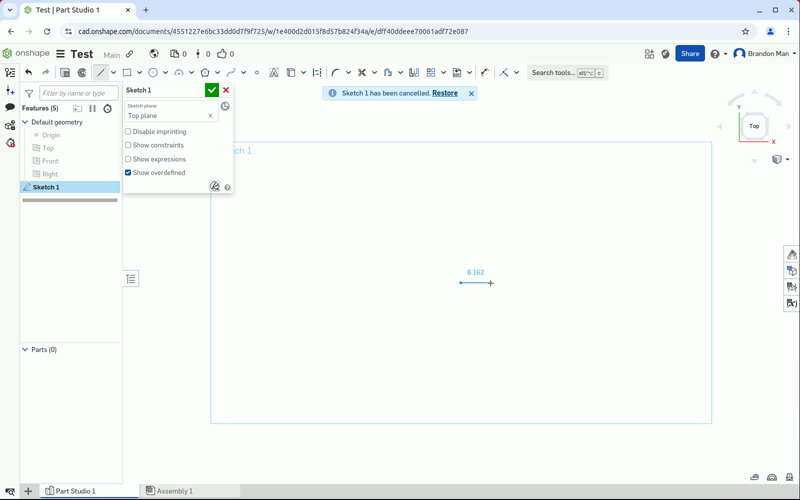
mouse_move(498, 282)
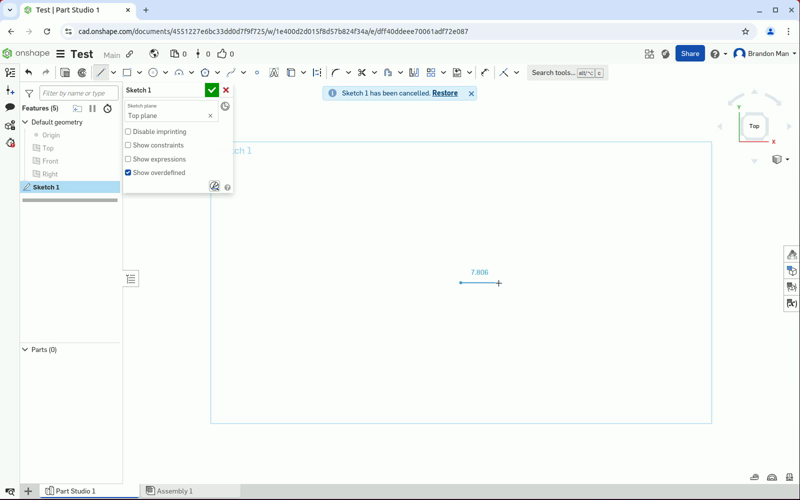
click(498, 282)
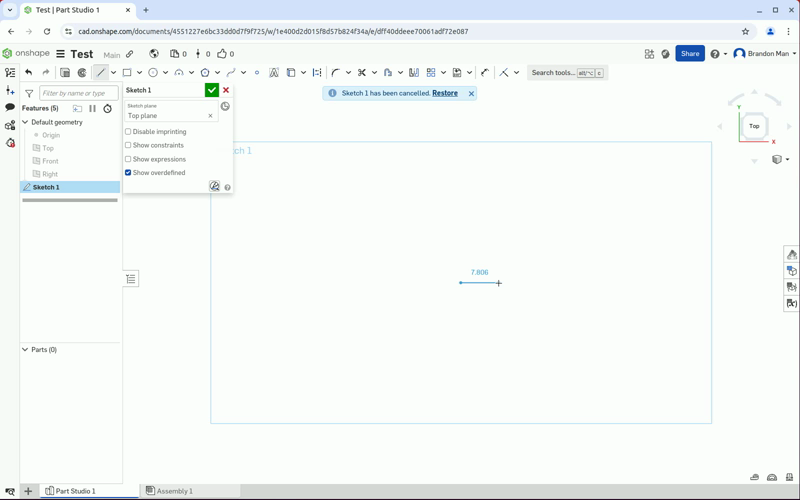
key_up(shift)
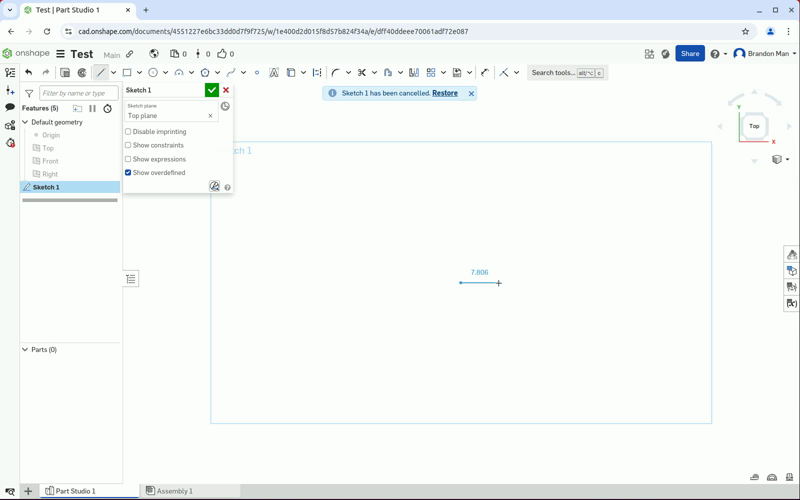
key_down(shift)
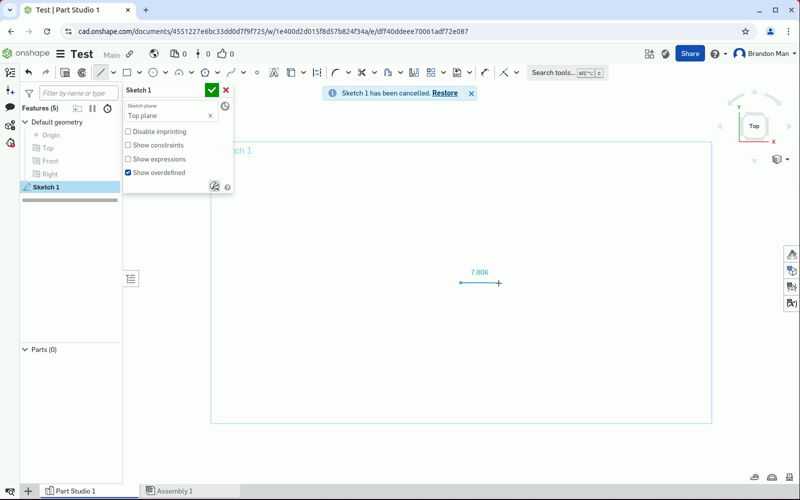
mouse_move(528, 282)
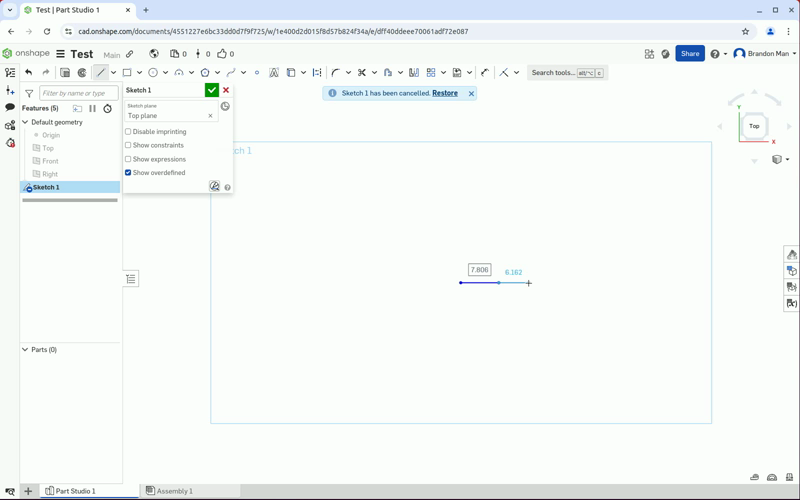
mouse_move(498, 245)
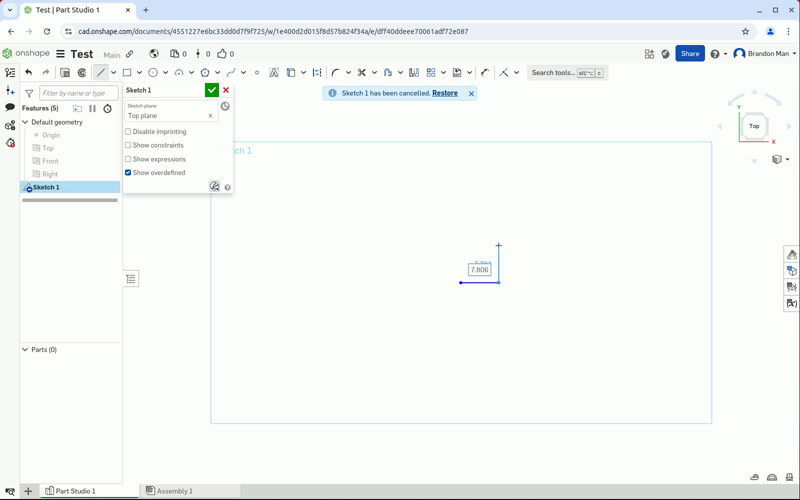
click(498, 245)
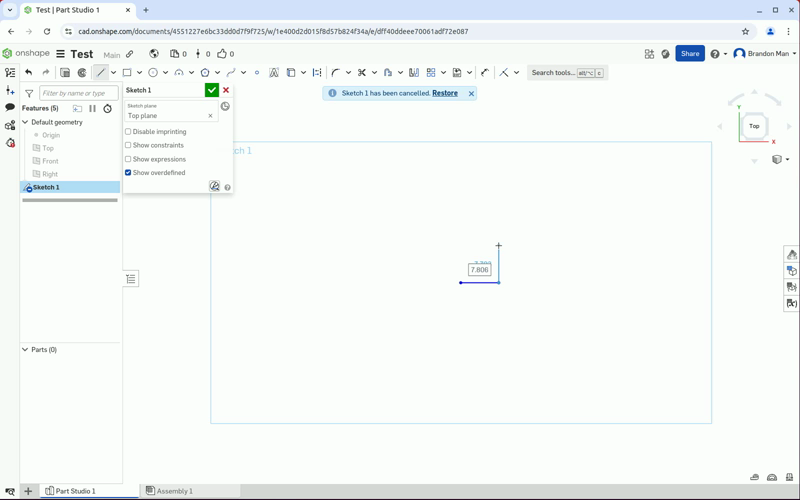
key_up(shift)
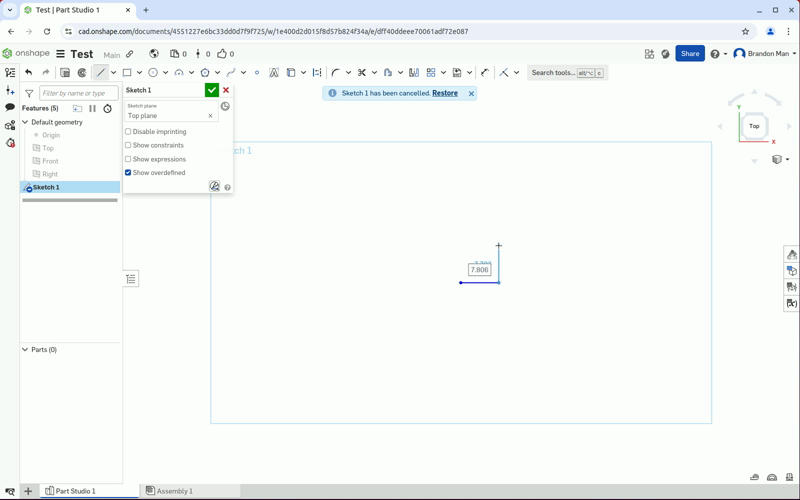
key_down(shift)
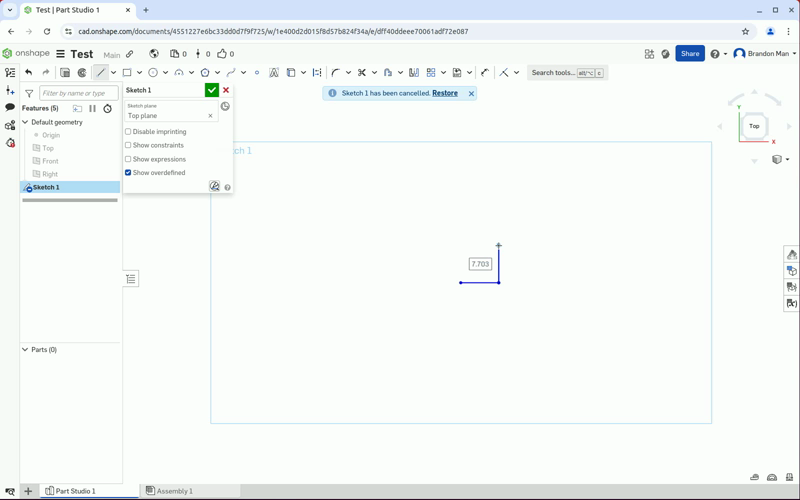
mouse_move(573, 245)
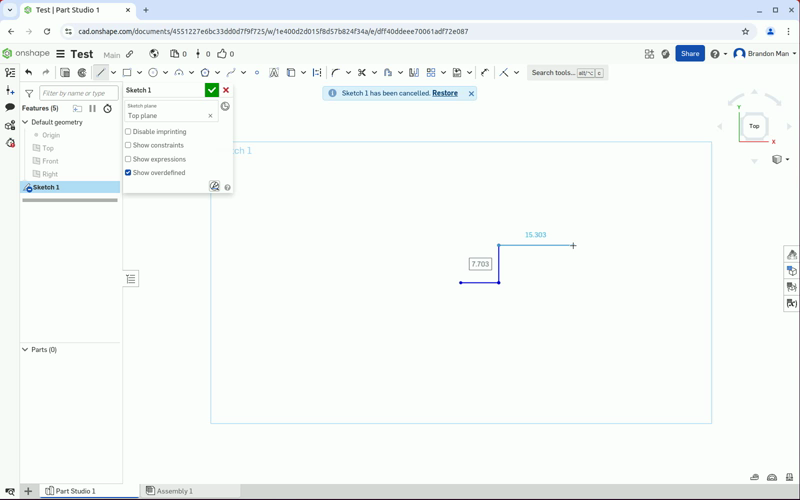
click(573, 245)
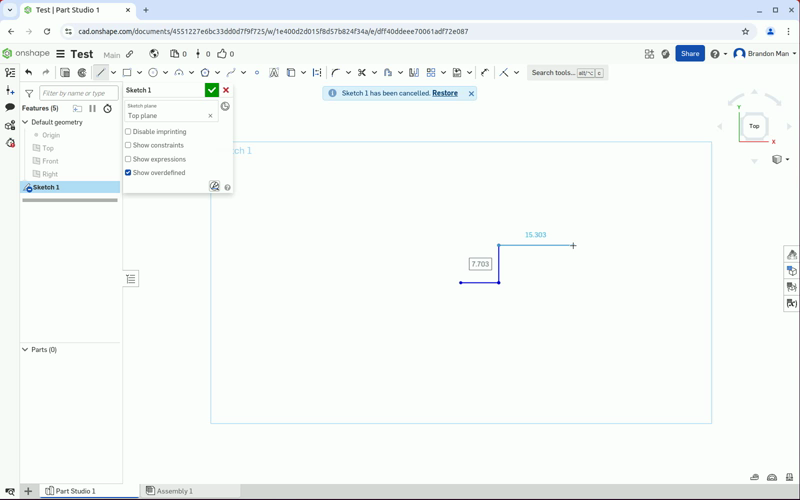
key_up(shift)
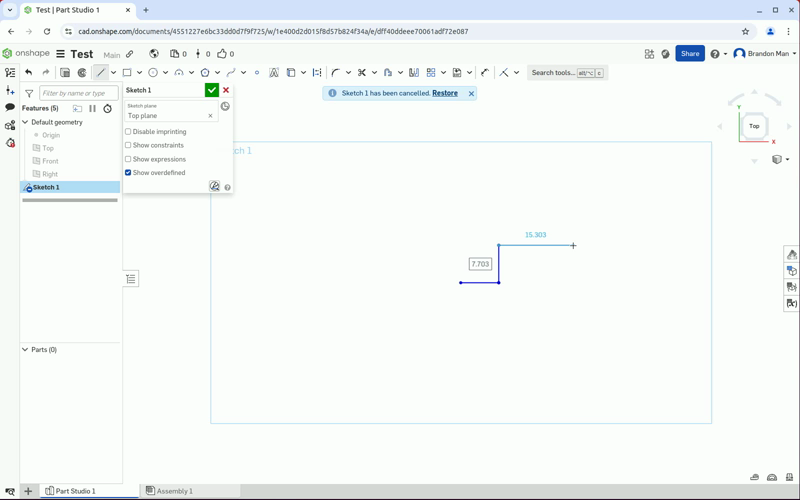
key_down(shift)
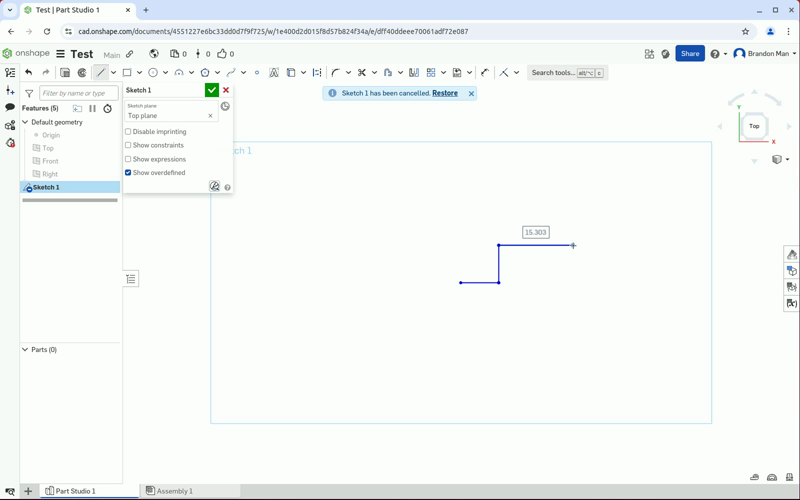
mouse_move(589, 245)
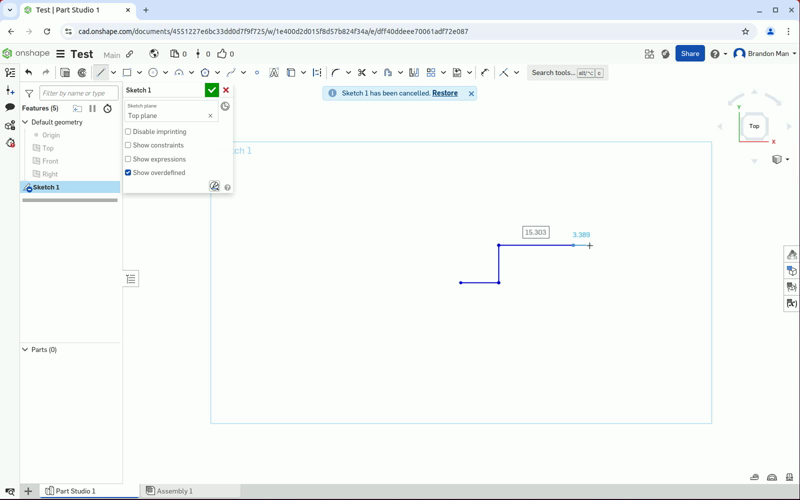
mouse_move(573, 208)
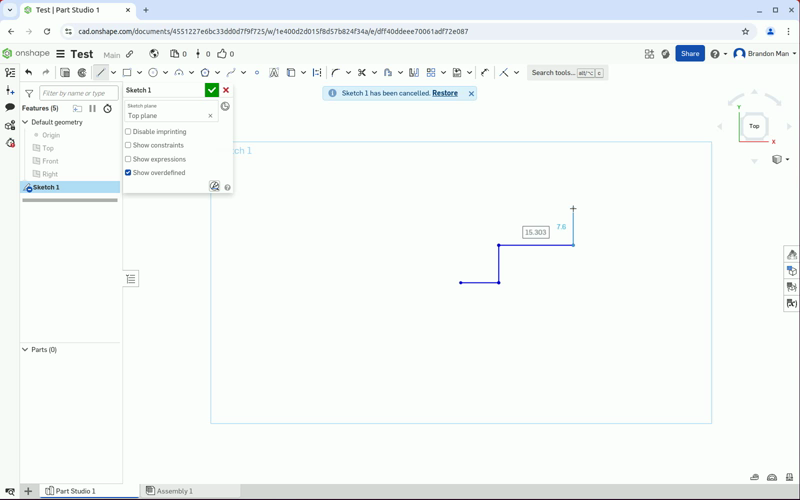
click(573, 208)
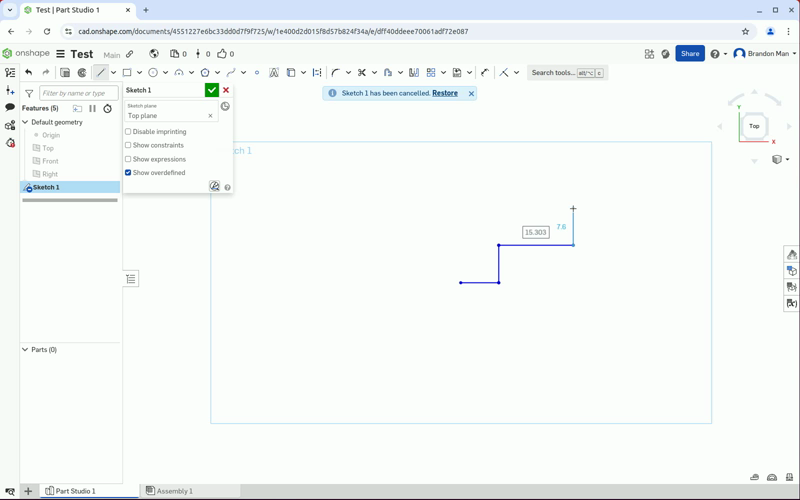
key_up(shift)
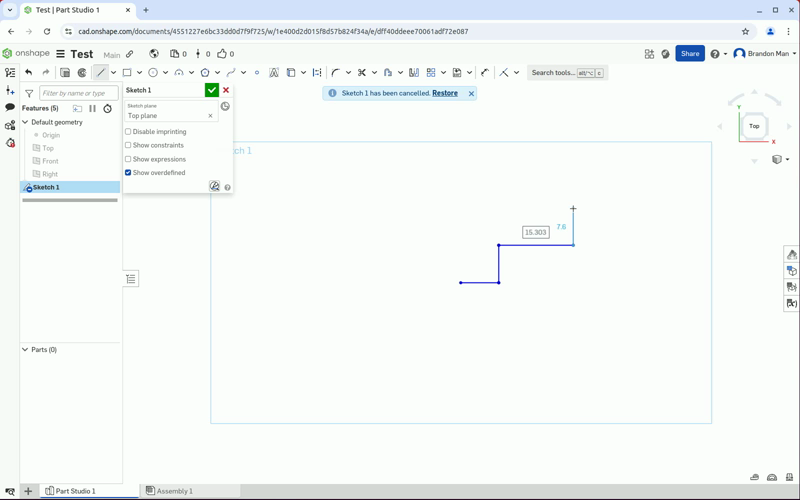
key_down(shift)
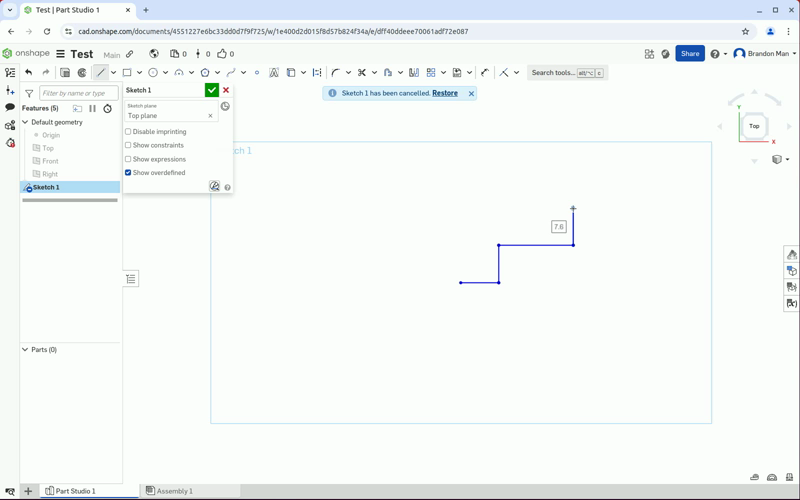
mouse_move(460, 208)
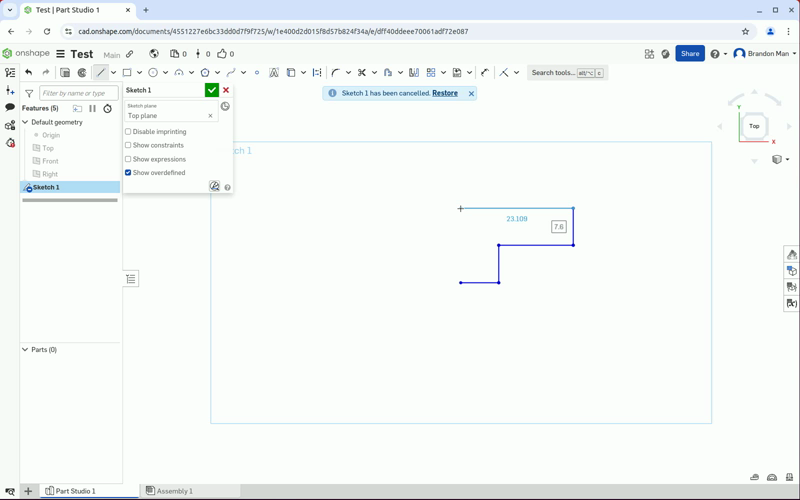
click(460, 208)
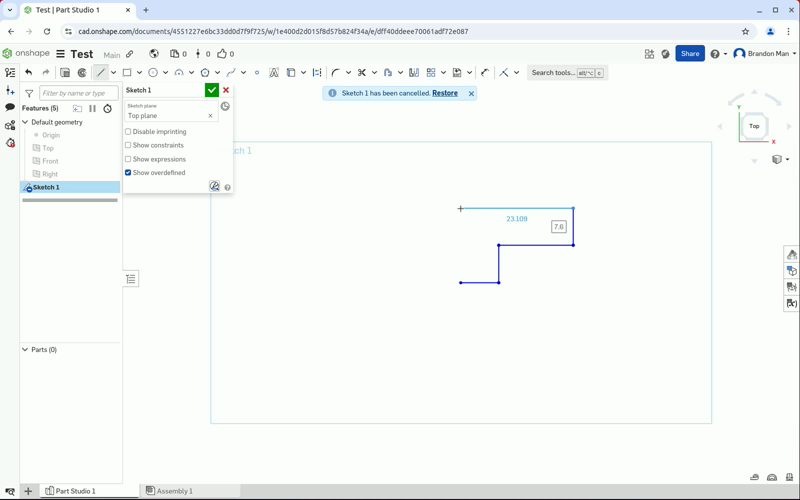
key_up(shift)
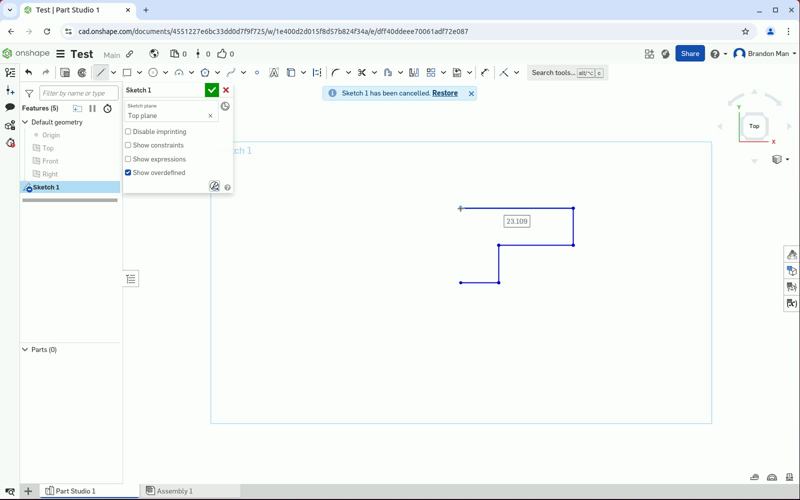
key_down(shift)
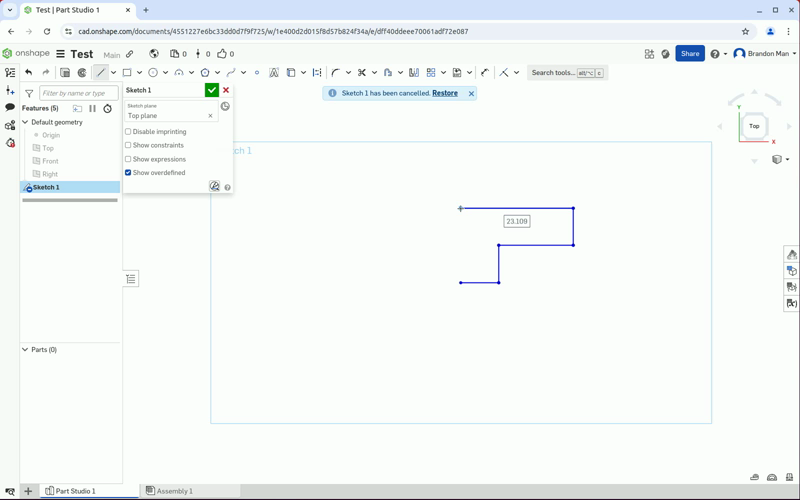
mouse_move(460, 282)
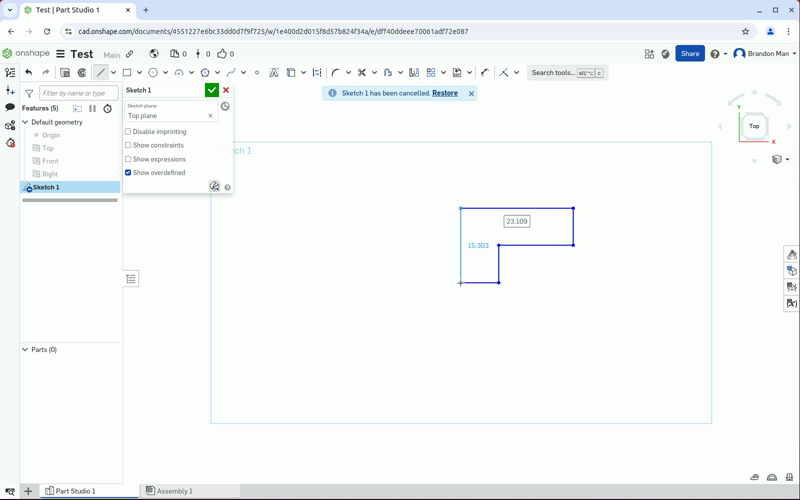
key_up(shift)
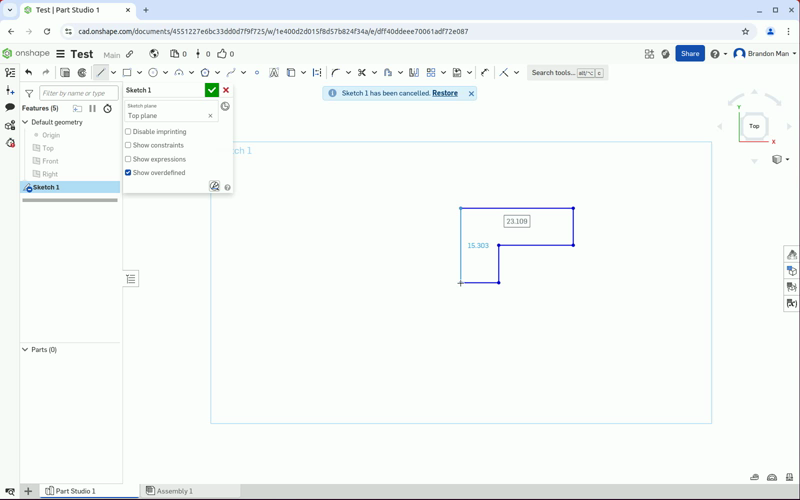
click(460, 282)
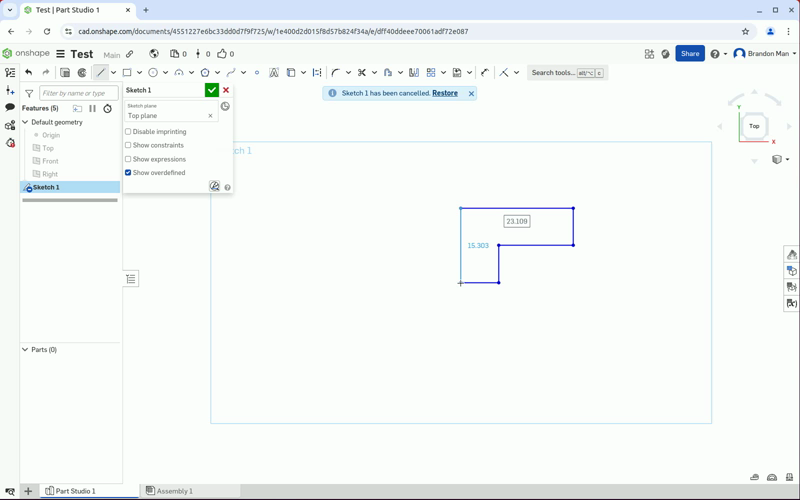
key(esc)
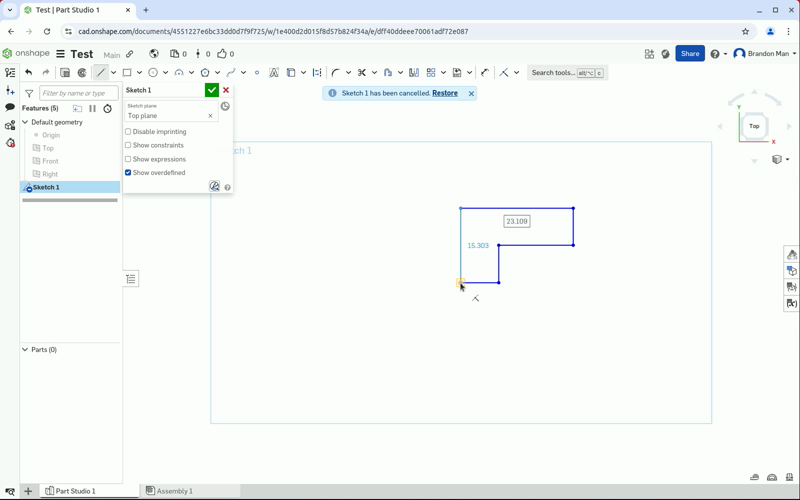
mouse_move(475, 227)
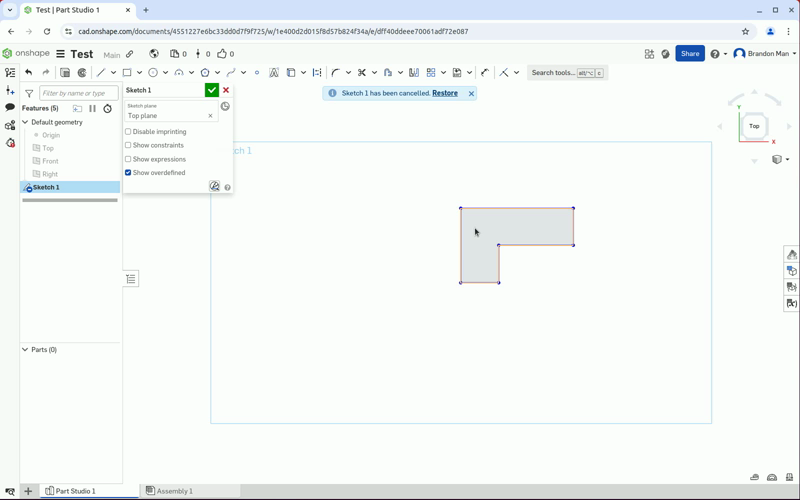
click(475, 227)
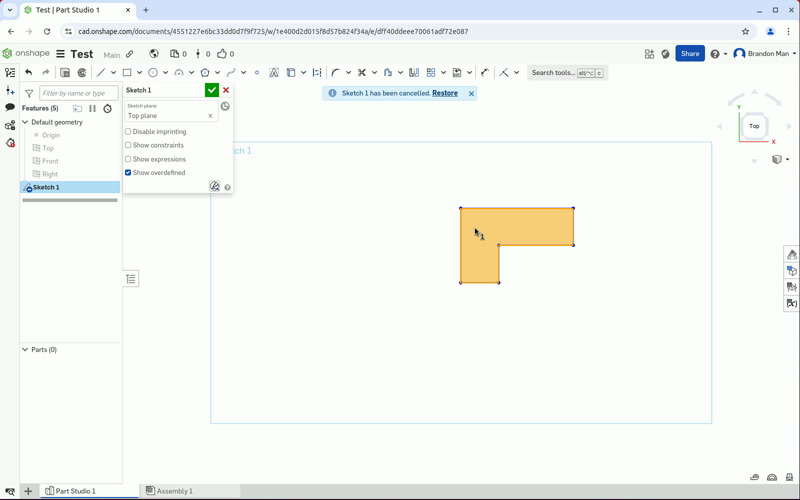
mouse_move(73, 352)
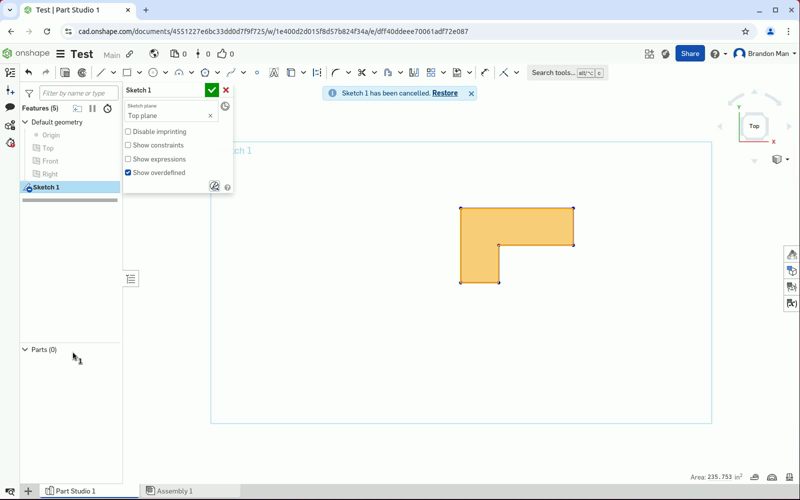
key(shift+y)
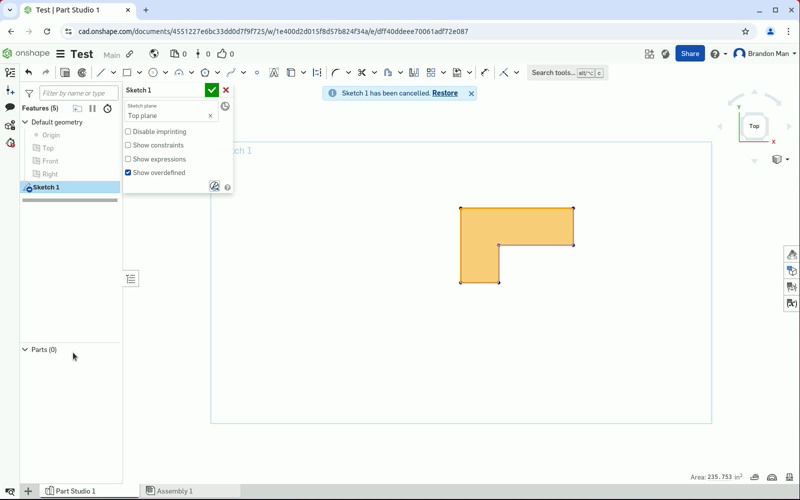
key(shift+e)
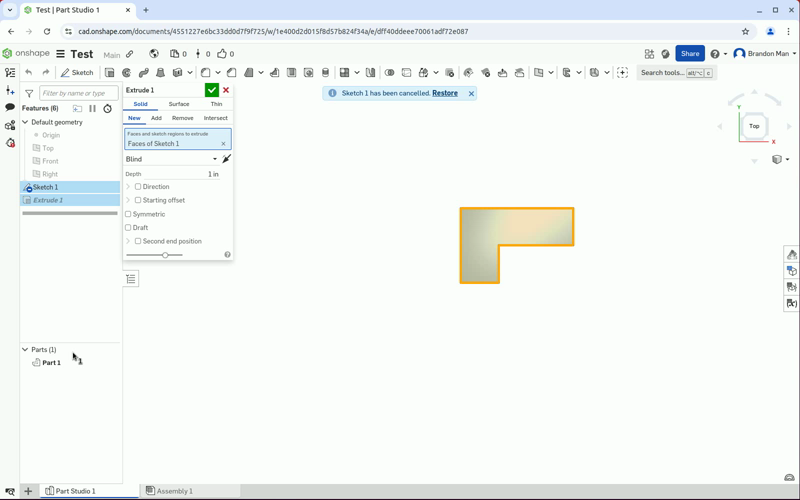
mouse_move(143, 106)
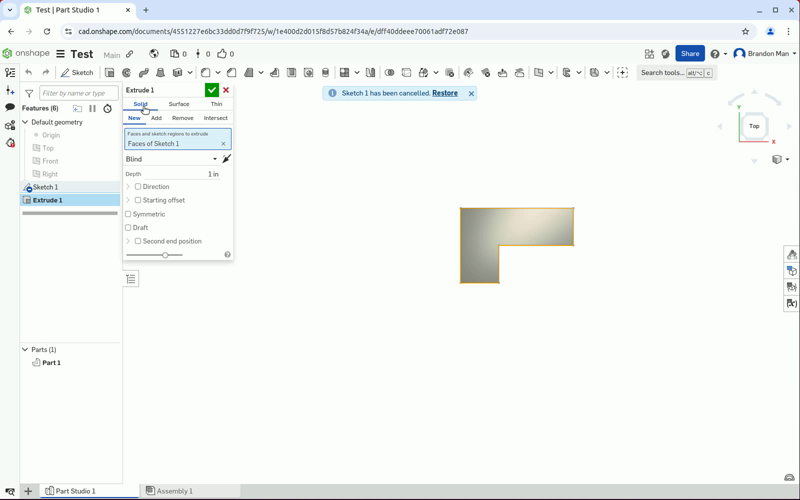
click(143, 106)
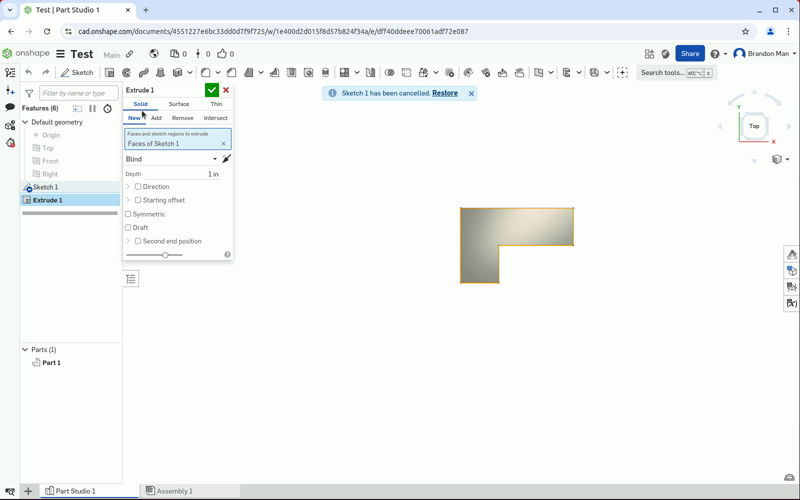
mouse_move(137, 120)
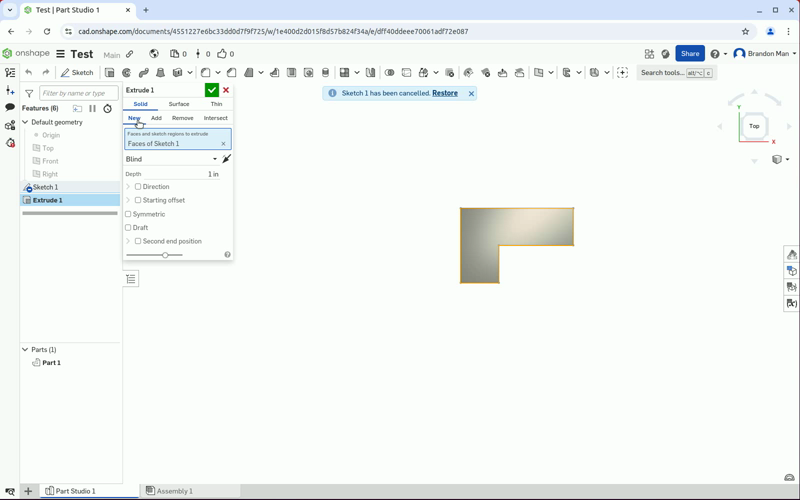
click(137, 120)
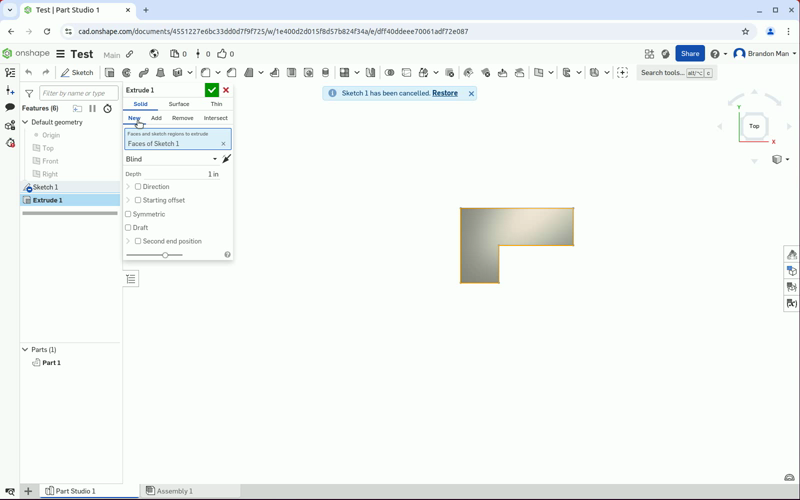
key(tab, 4)
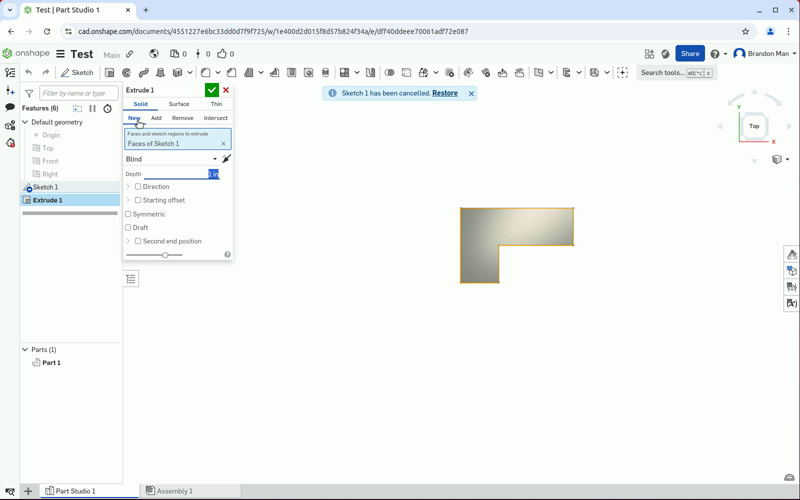
text(15.405)
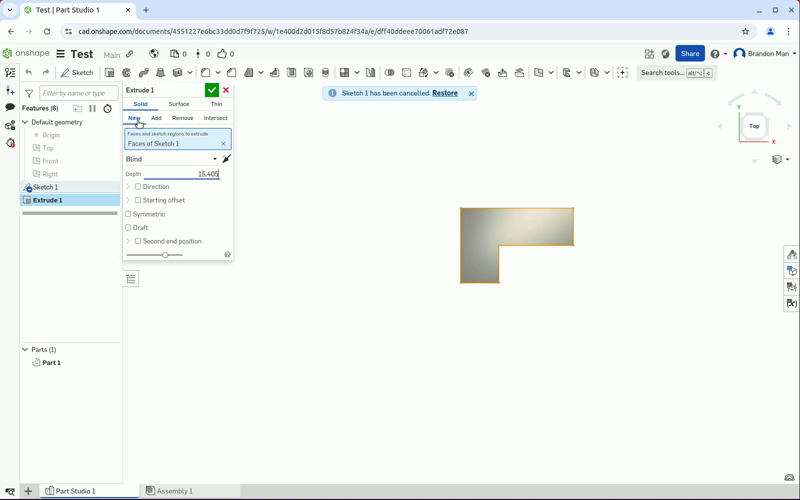
key(enter)
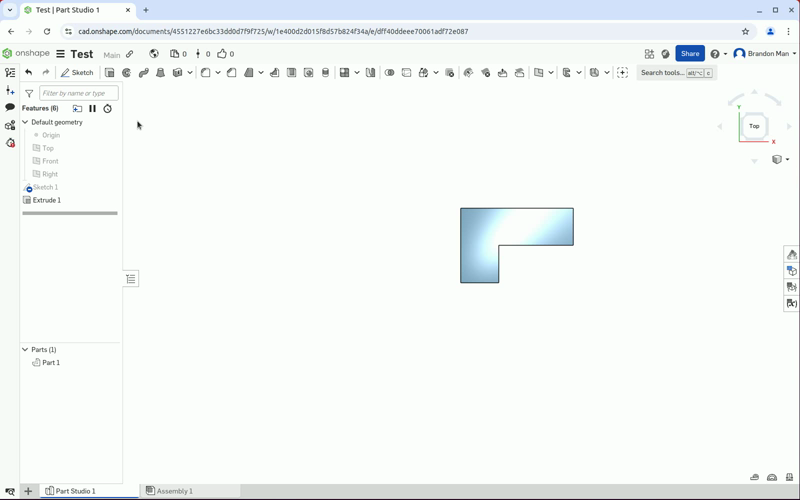
key(shift+h)
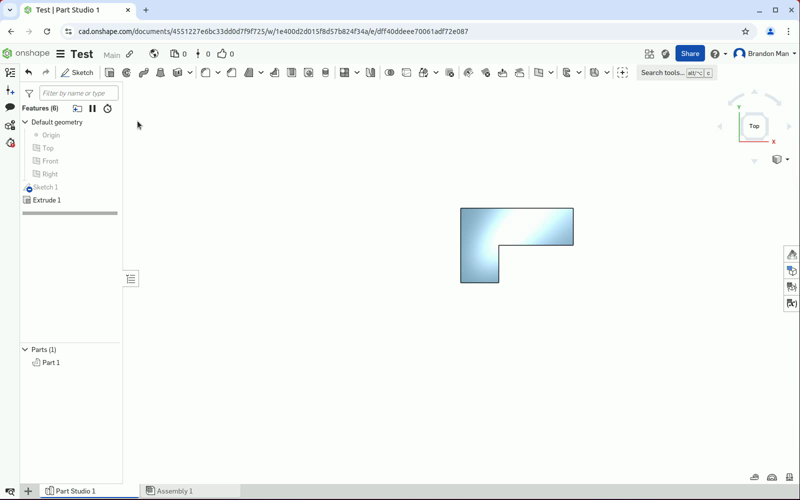
key(shift+h)
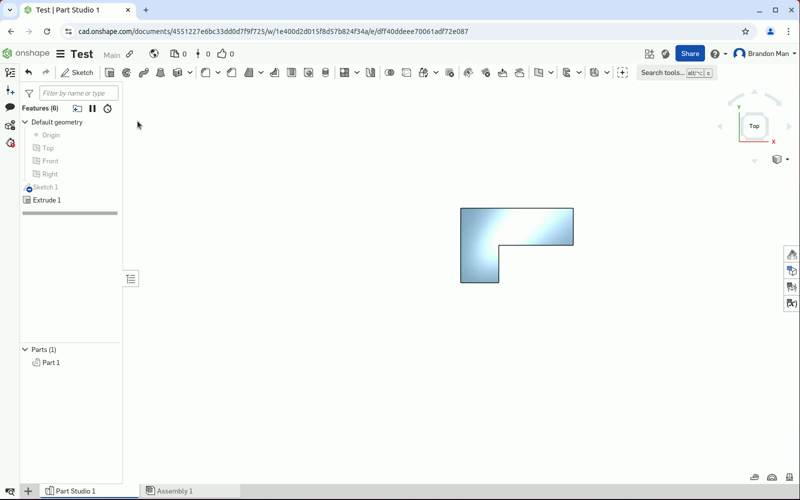
mouse_move(73, 189)
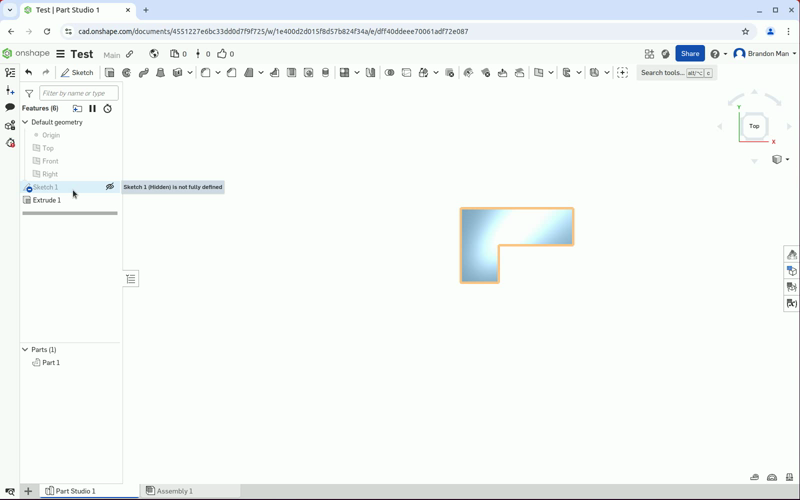
click(73, 189)
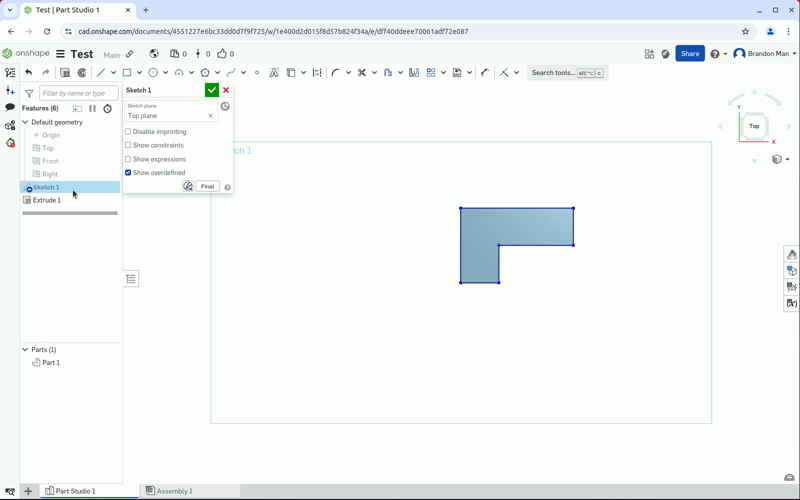
mouse_move(229, 92)
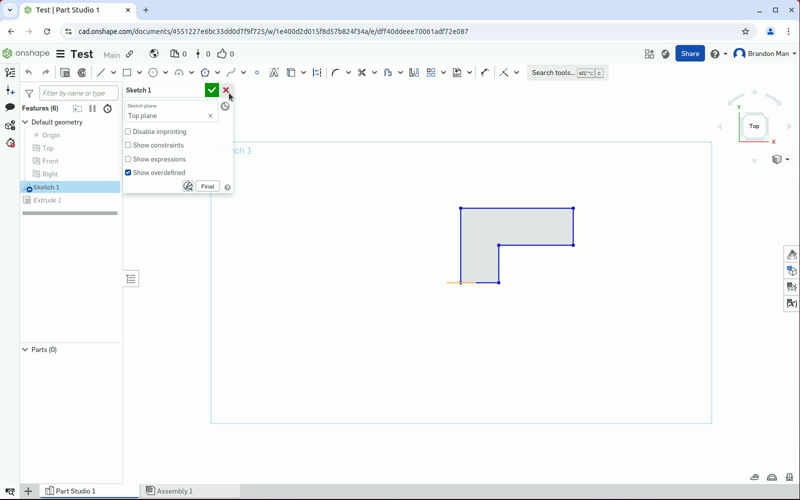
click(229, 92)
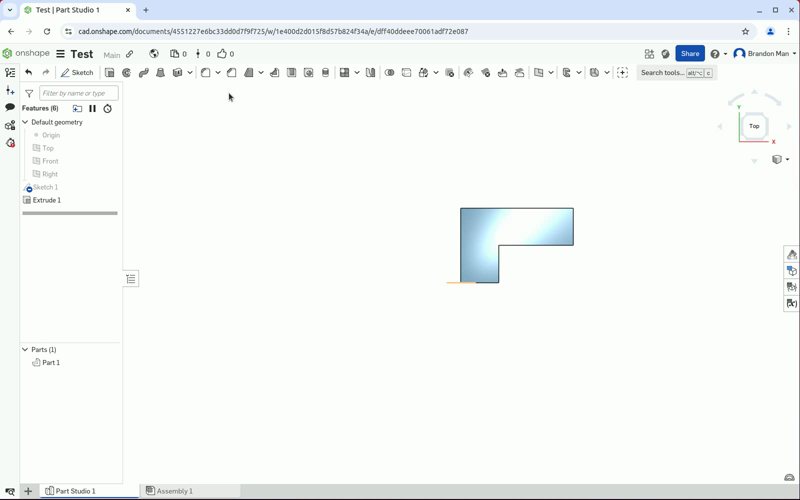
mouse_move(541, 75)
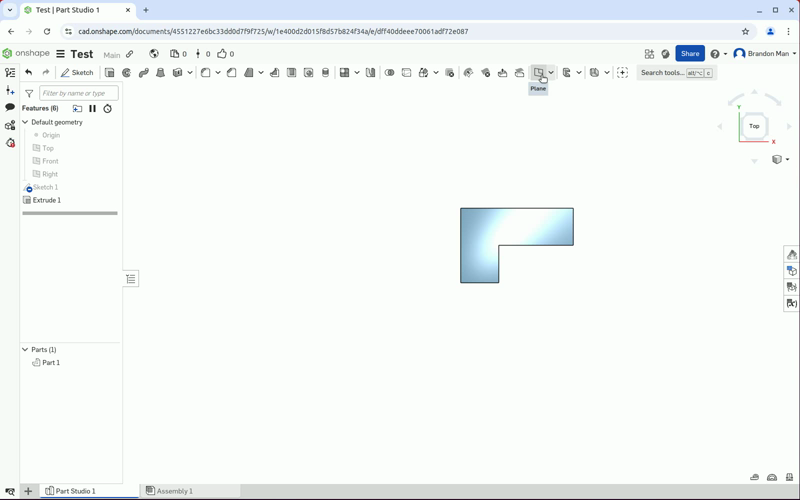
click(541, 75)
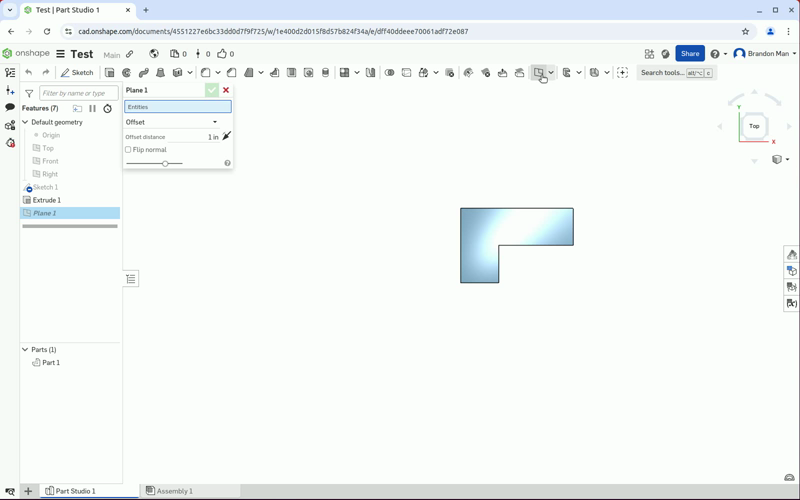
mouse_move(73, 150)
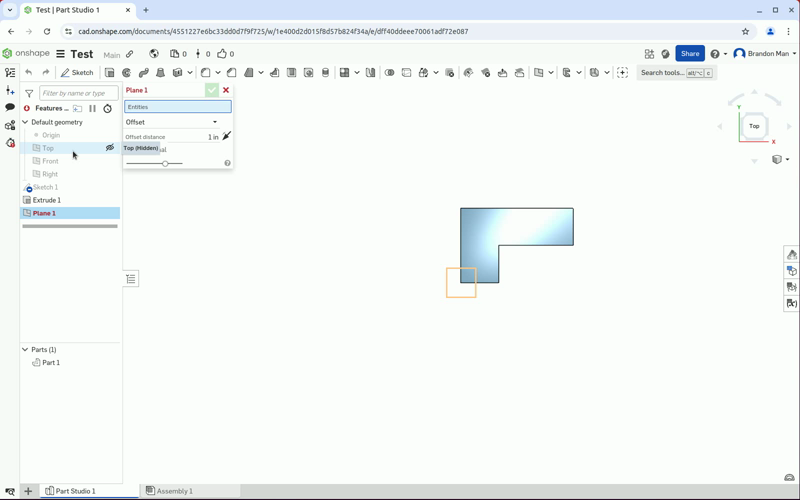
click(73, 150)
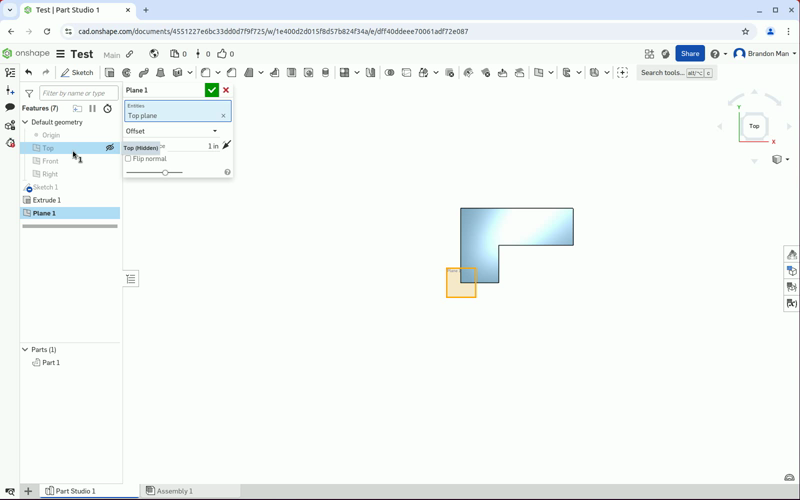
key(tab, 2)
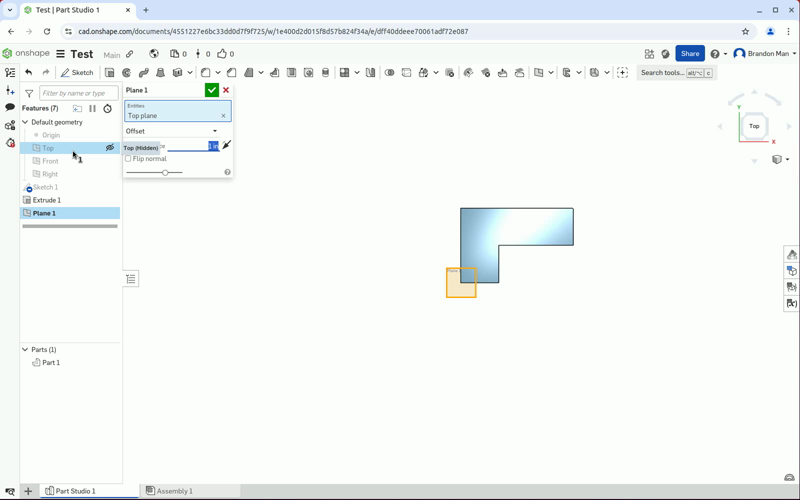
text(15.405)
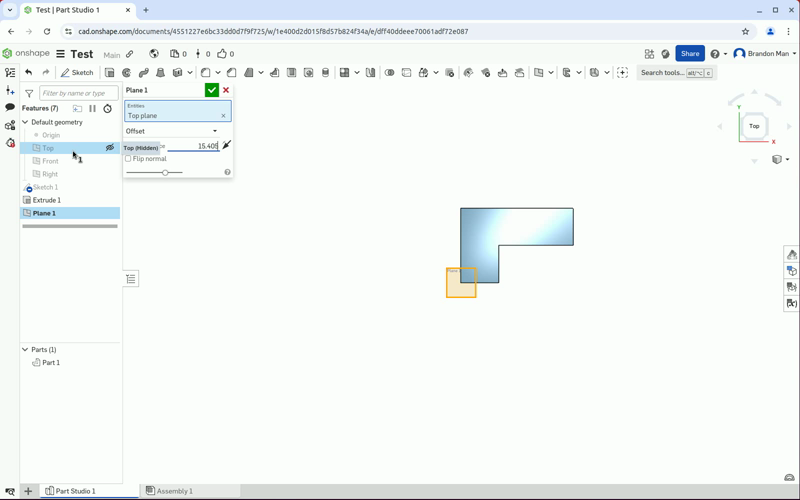
key(enter, 2)
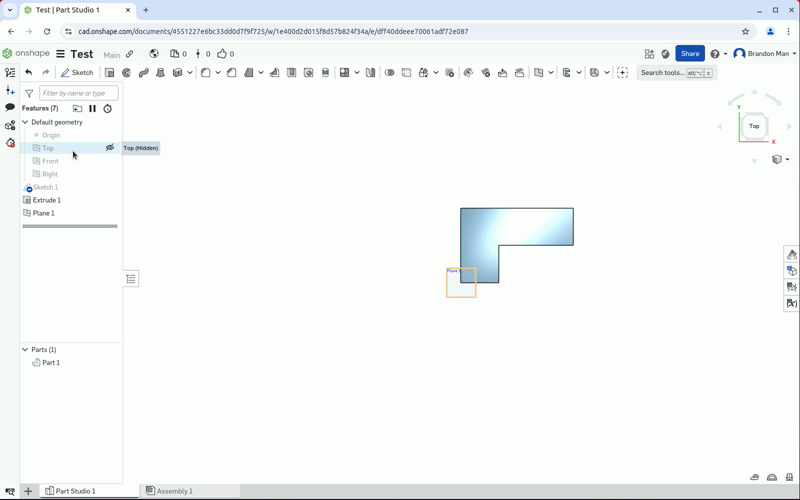
key(shift+s)
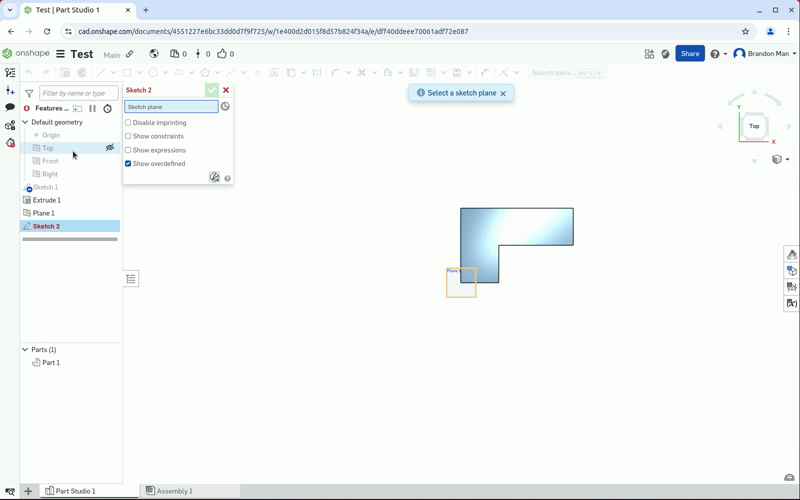
mouse_move(73, 215)
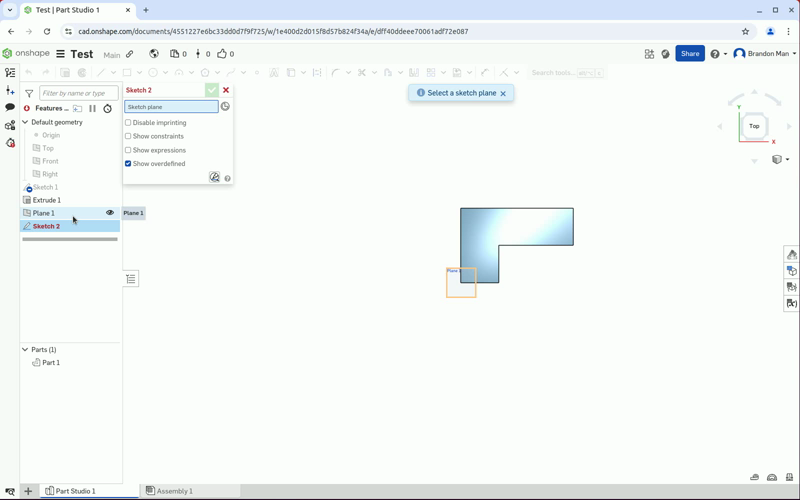
click(73, 215)
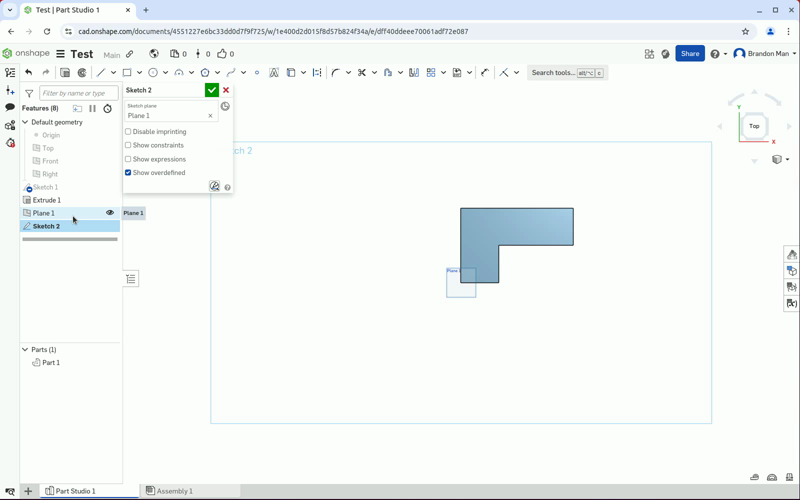
mouse_move(73, 352)
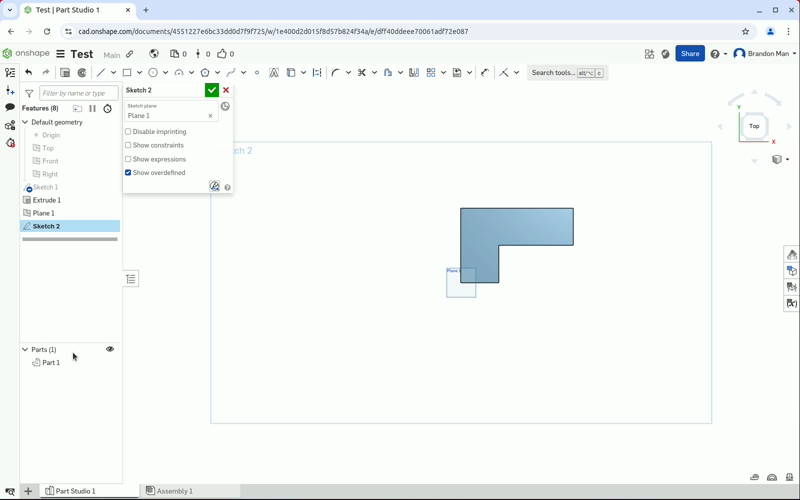
key(y)
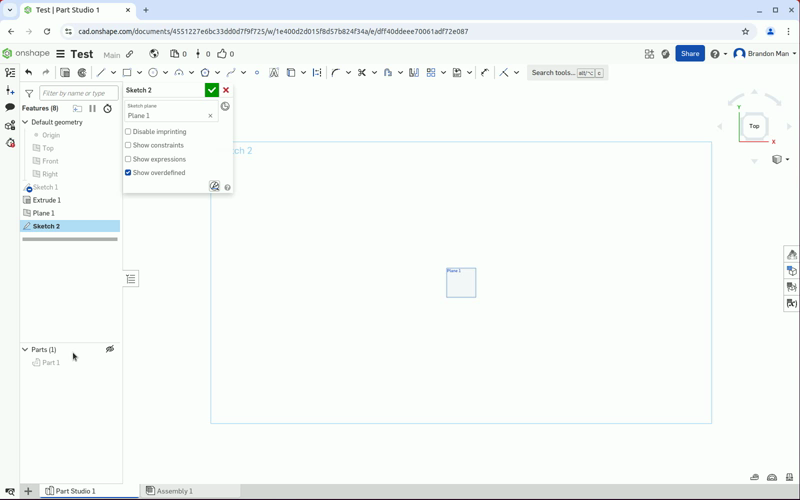
key(l)
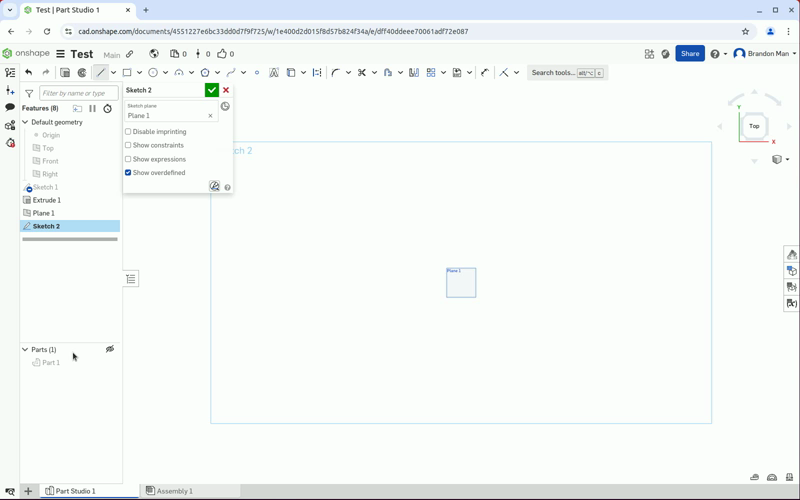
key_down(shift)
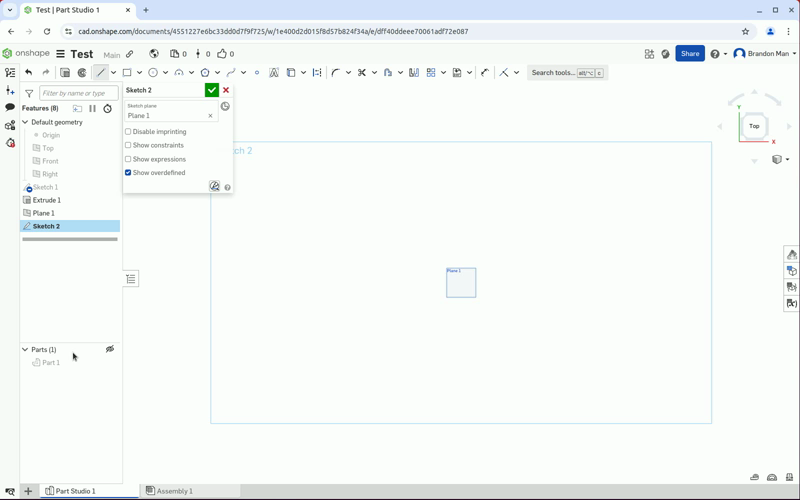
mouse_move(460, 282)
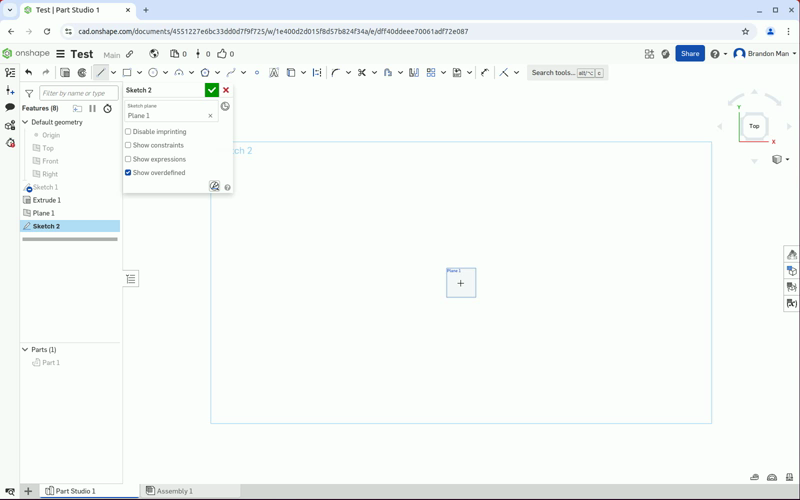
click(460, 282)
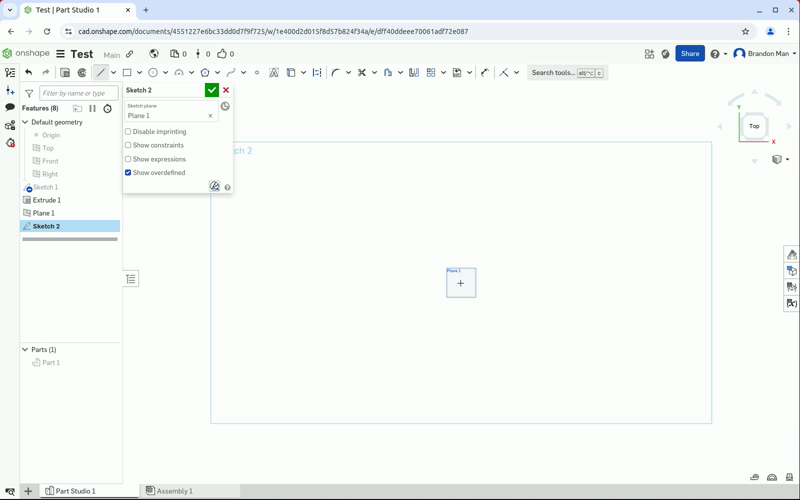
key_up(shift)
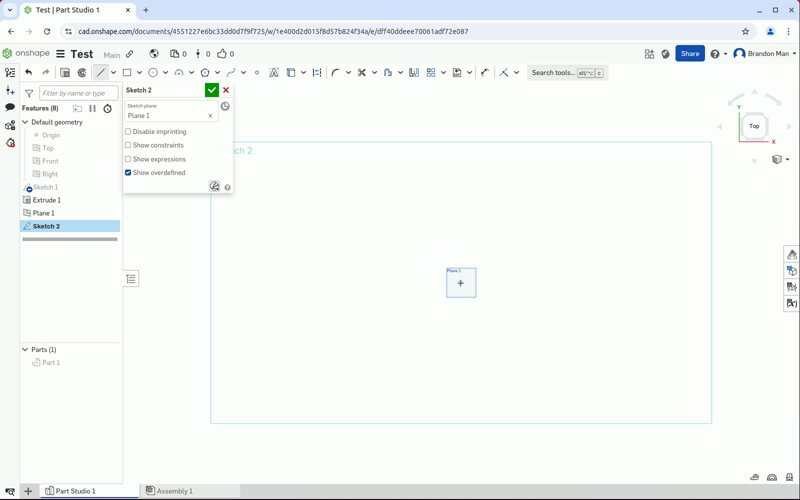
key_down(shift)
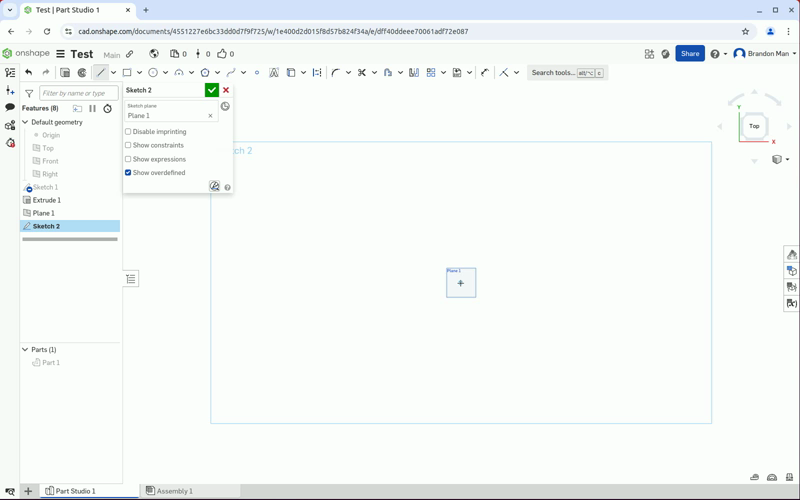
mouse_move(490, 282)
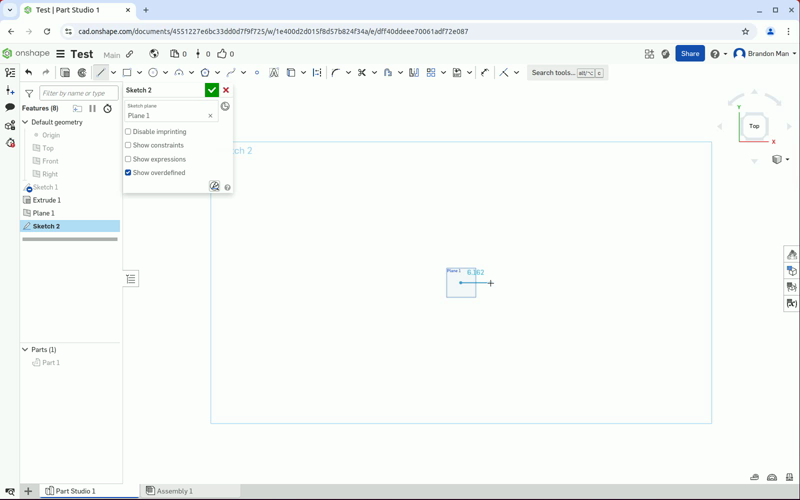
mouse_move(499, 282)
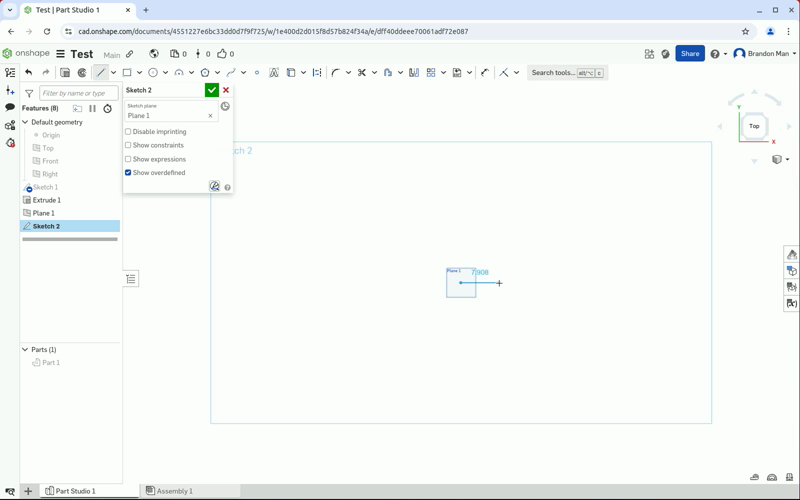
click(499, 282)
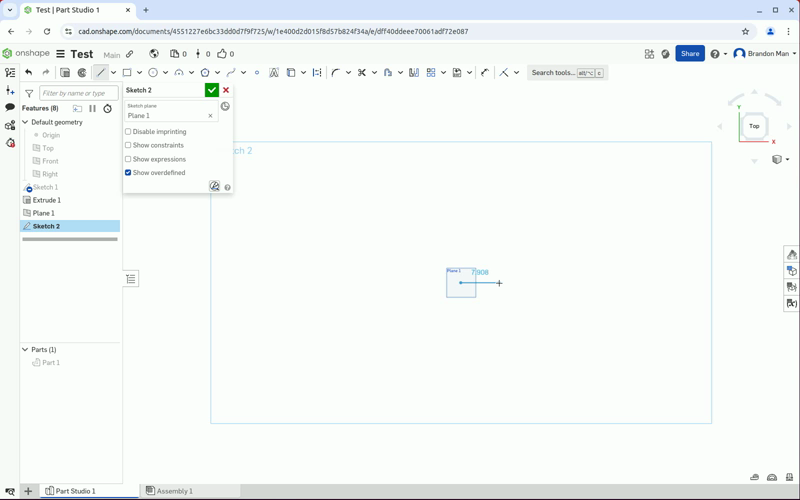
key_up(shift)
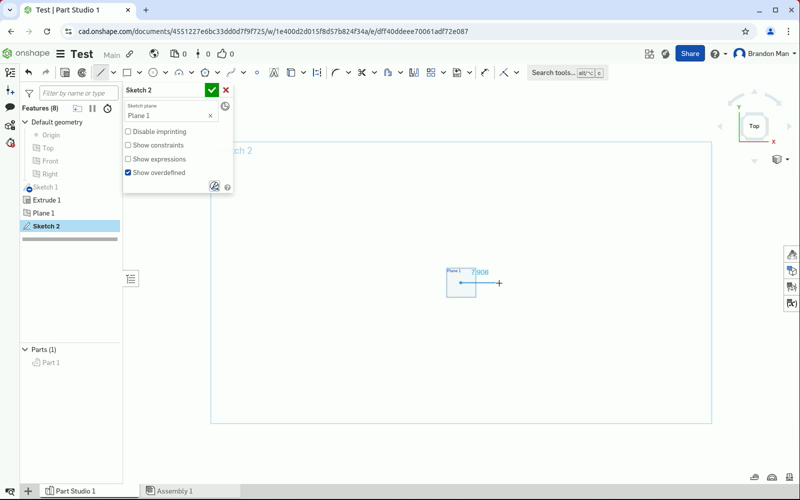
key_down(shift)
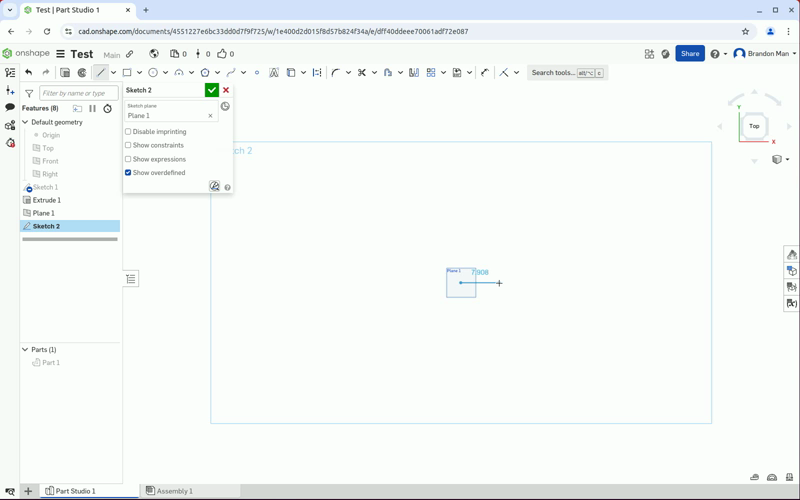
mouse_move(529, 282)
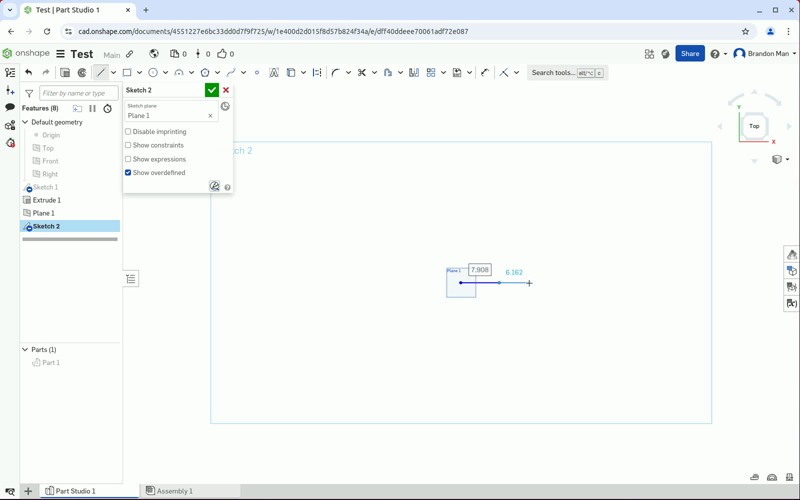
mouse_move(499, 263)
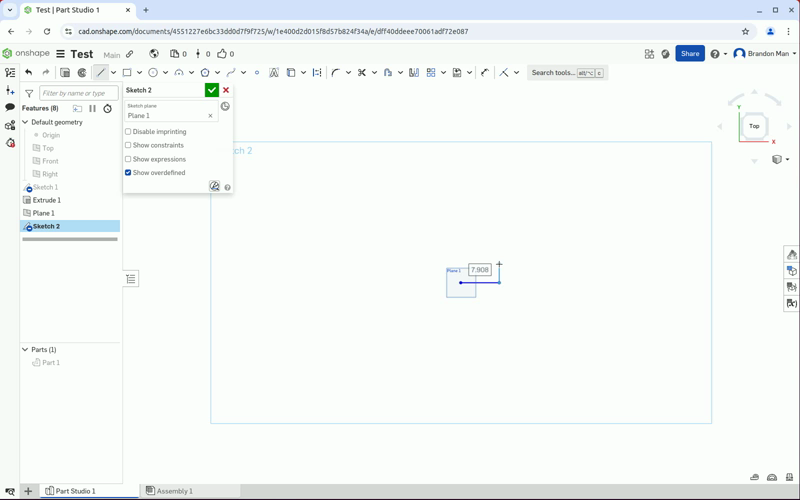
click(499, 263)
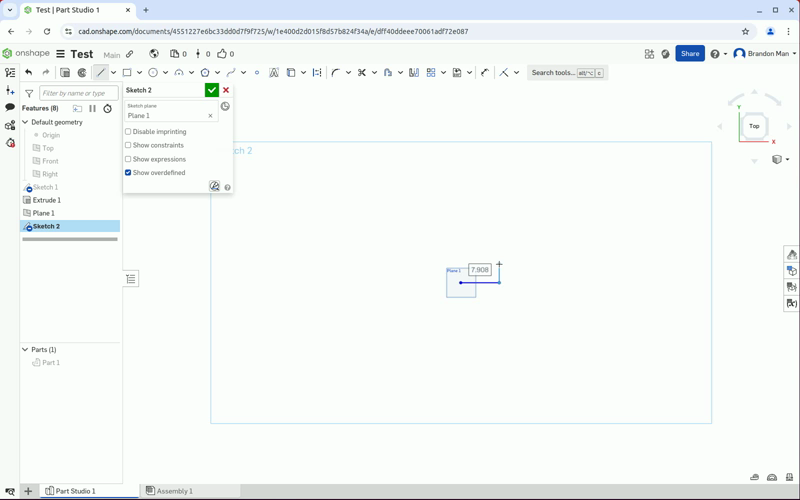
key_up(shift)
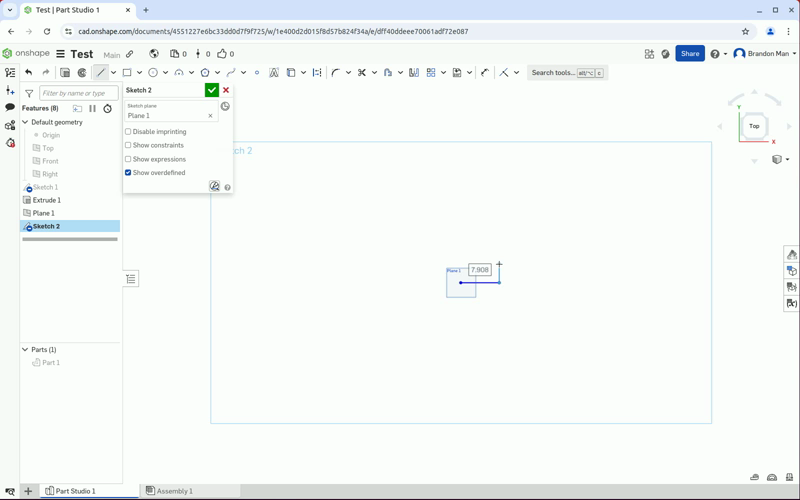
key_down(shift)
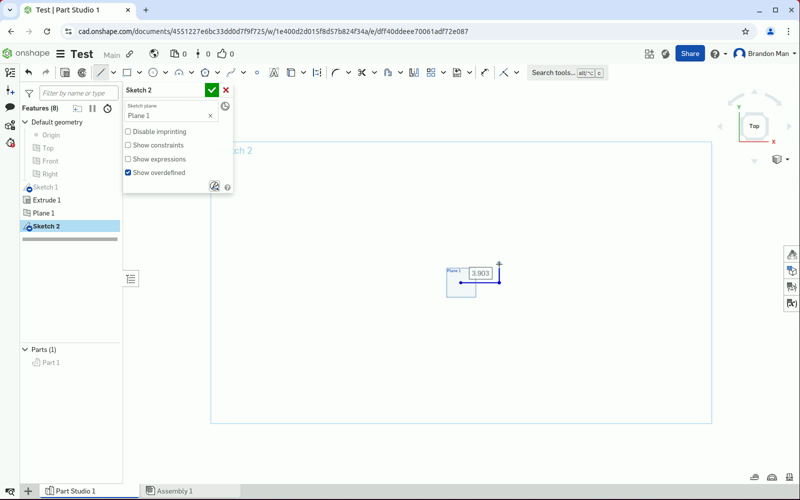
mouse_move(529, 263)
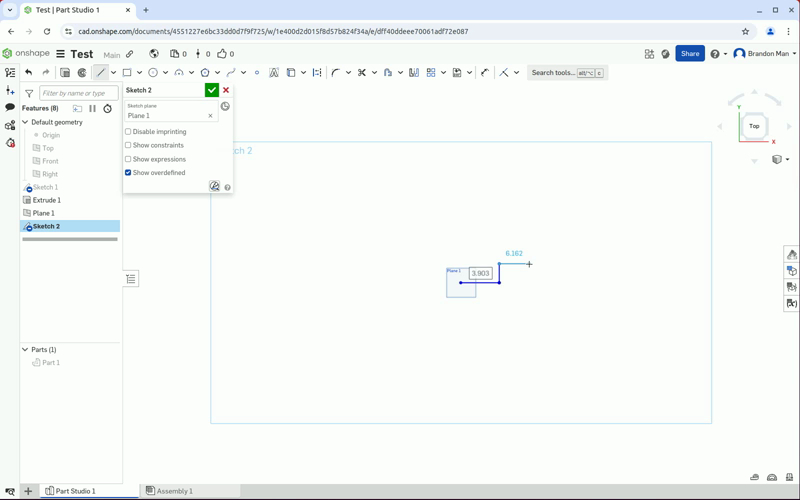
mouse_move(460, 263)
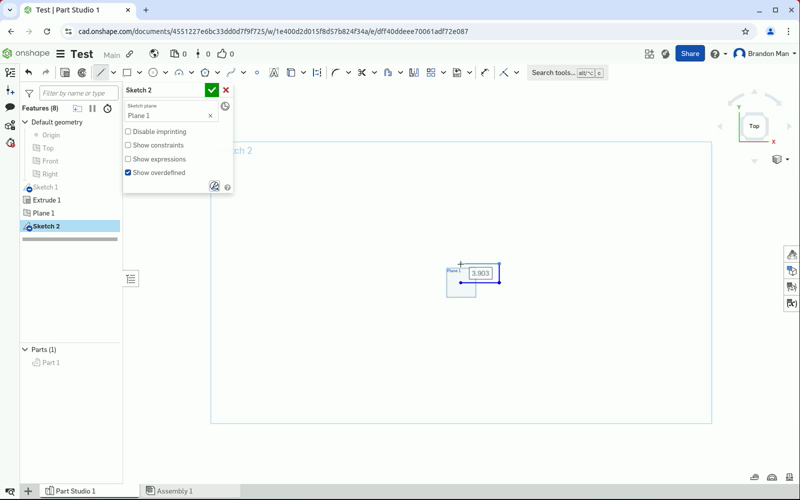
click(460, 263)
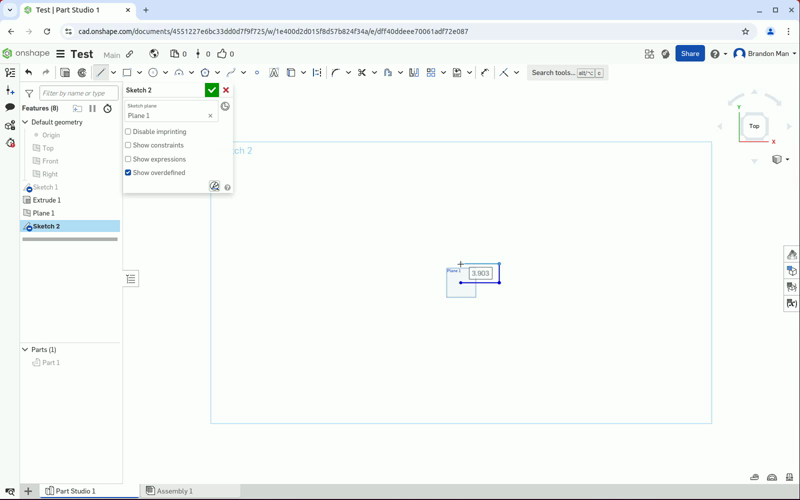
key_up(shift)
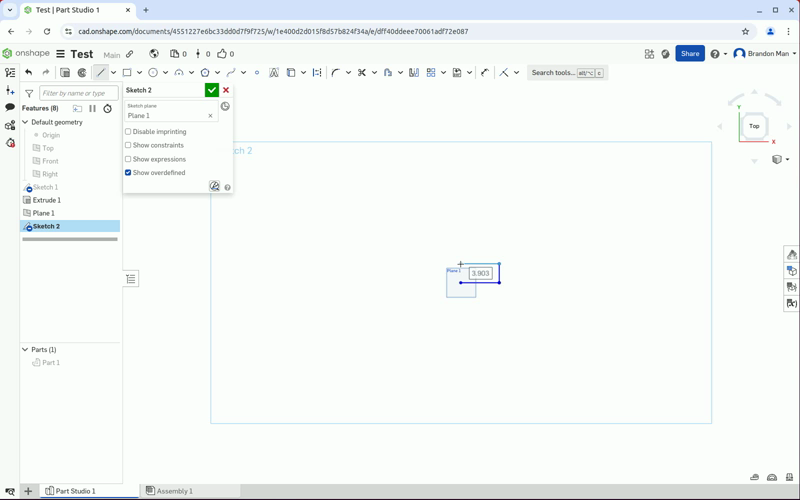
mouse_move(490, 263)
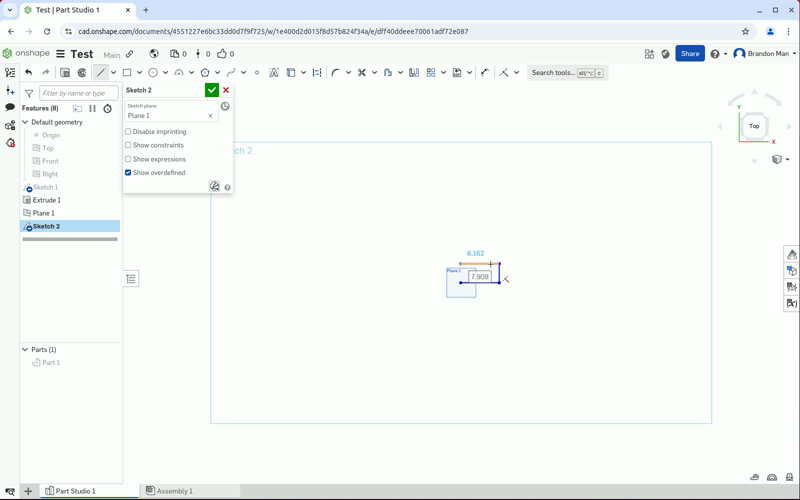
key_down(shift)
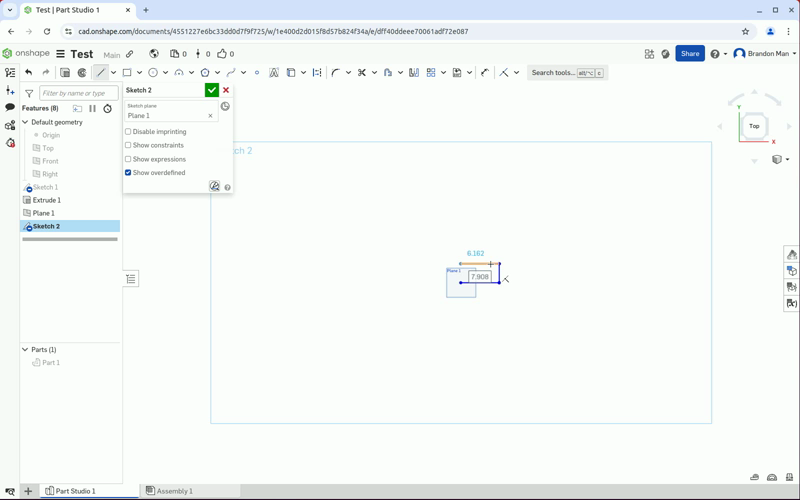
mouse_move(460, 282)
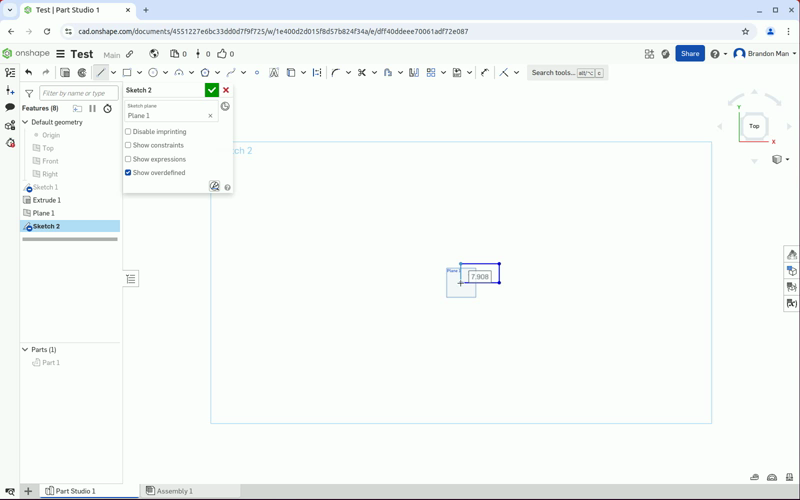
key_up(shift)
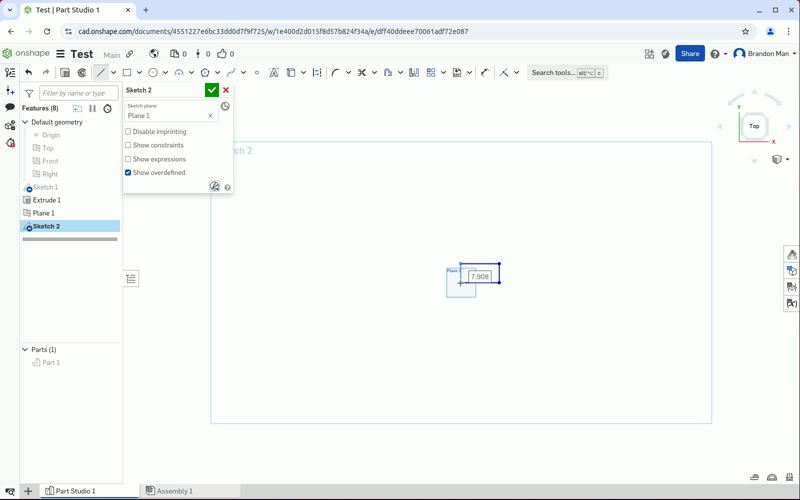
click(460, 282)
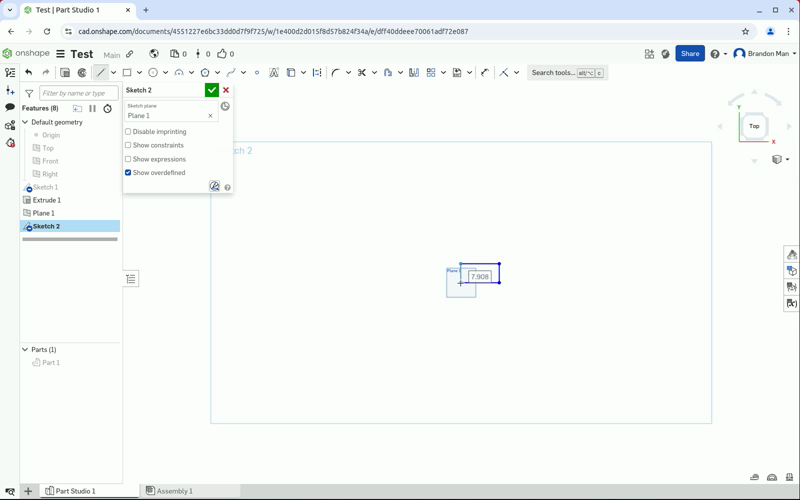
key(esc)
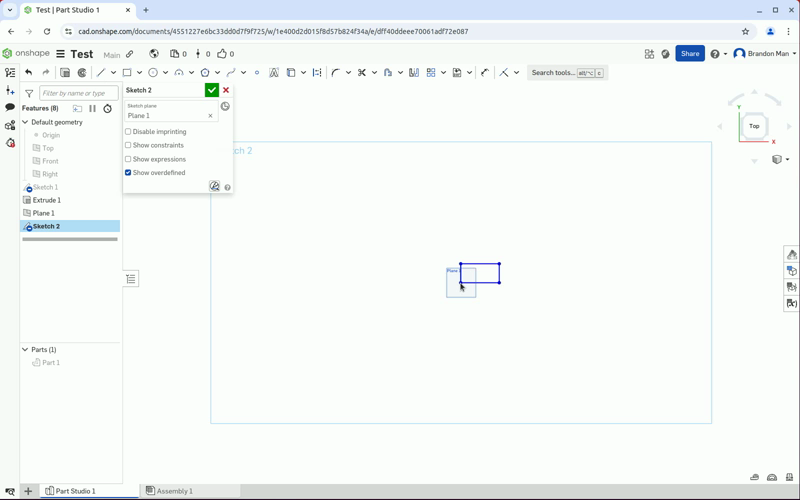
mouse_move(496, 279)
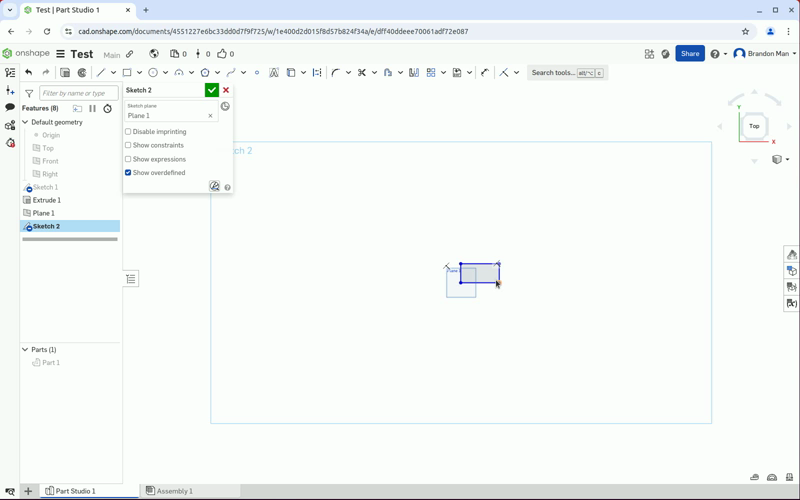
scroll(6)
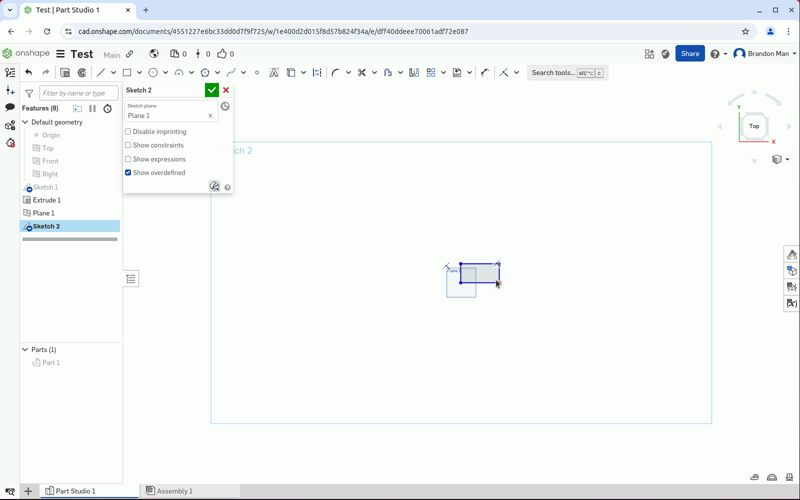
scroll(6)
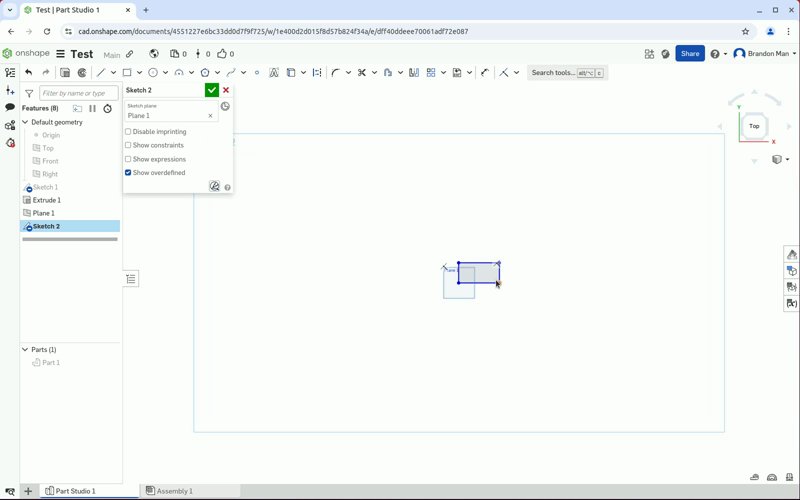
scroll(6)
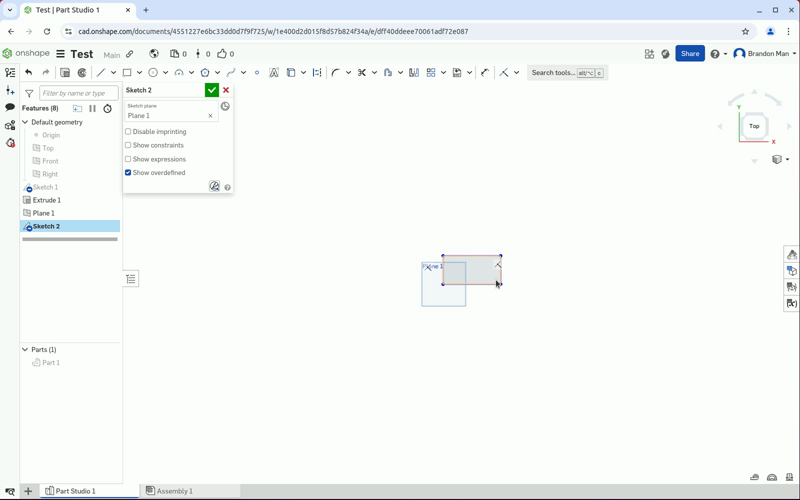
scroll(6)
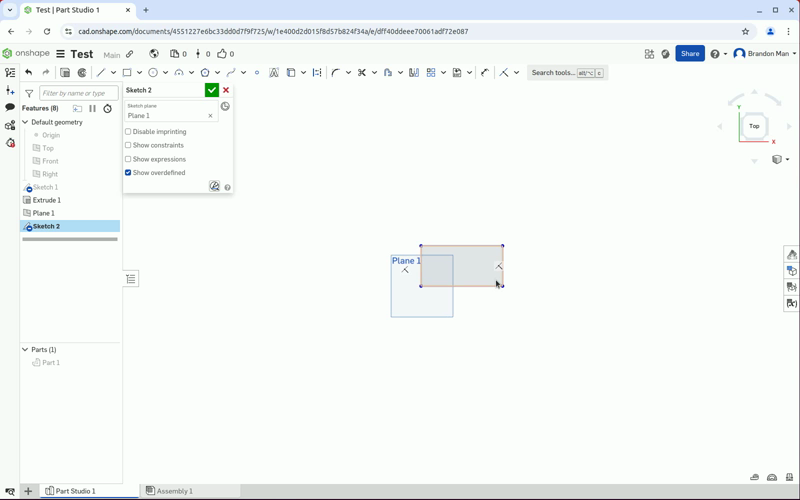
scroll(6)
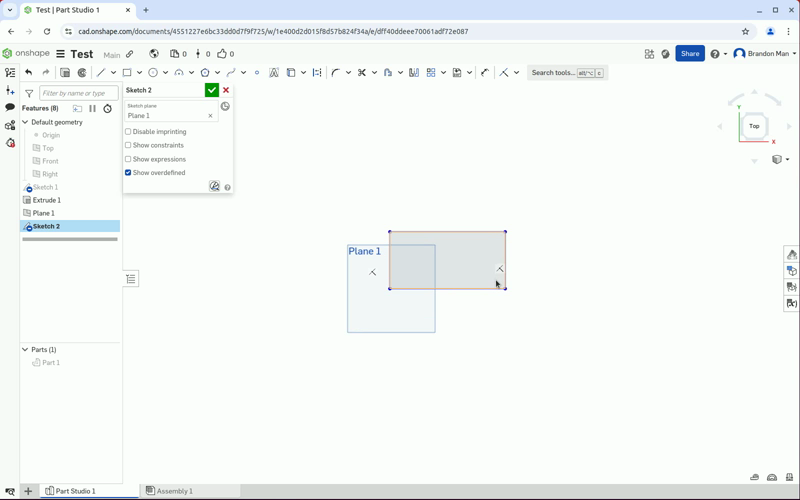
scroll(6)
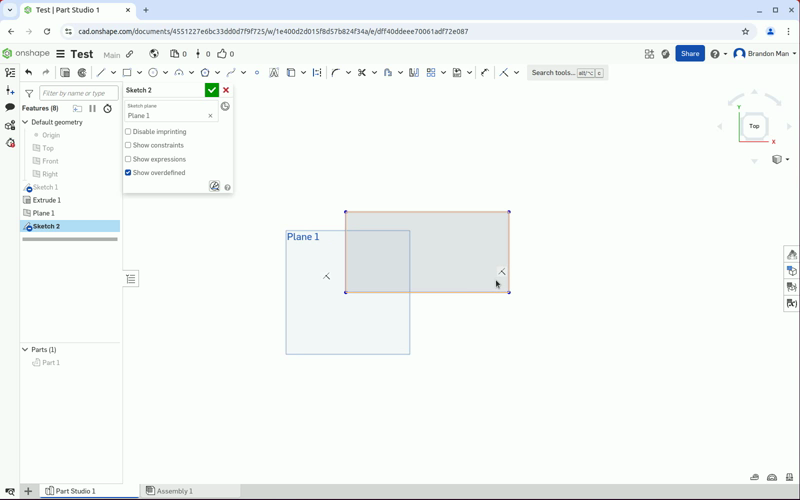
scroll(6)
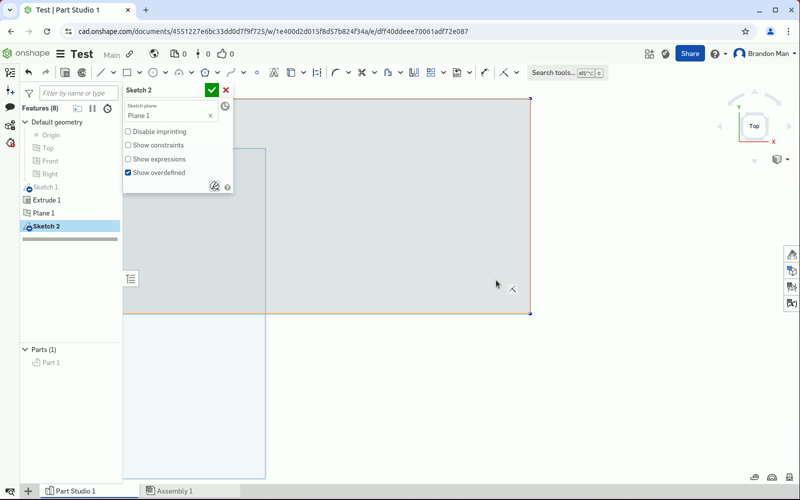
click(496, 279)
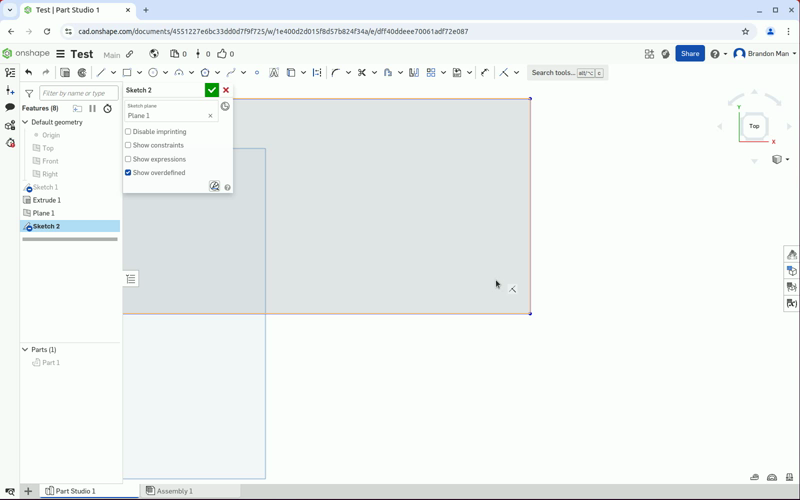
scroll(-6)
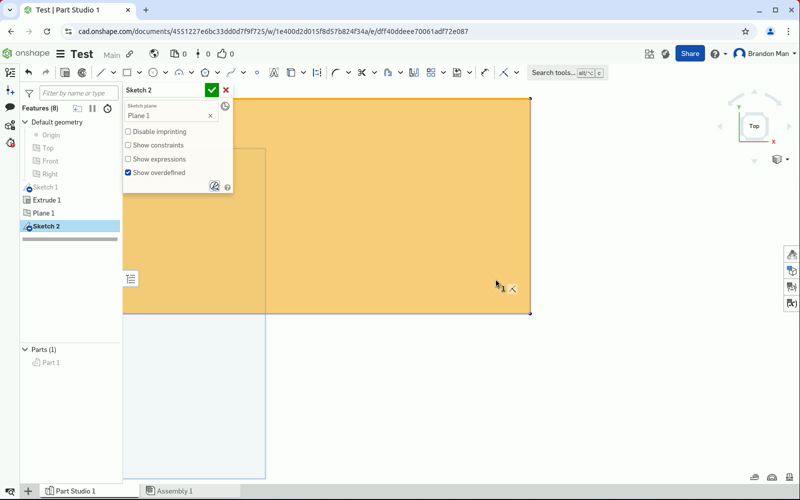
scroll(-6)
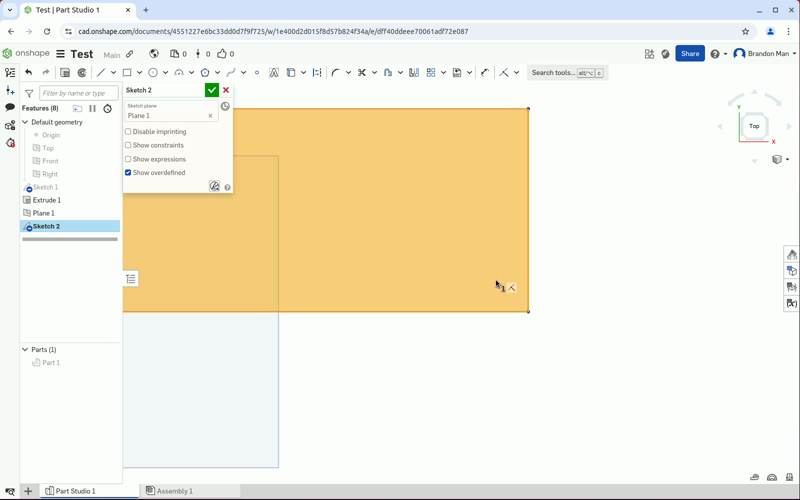
scroll(-6)
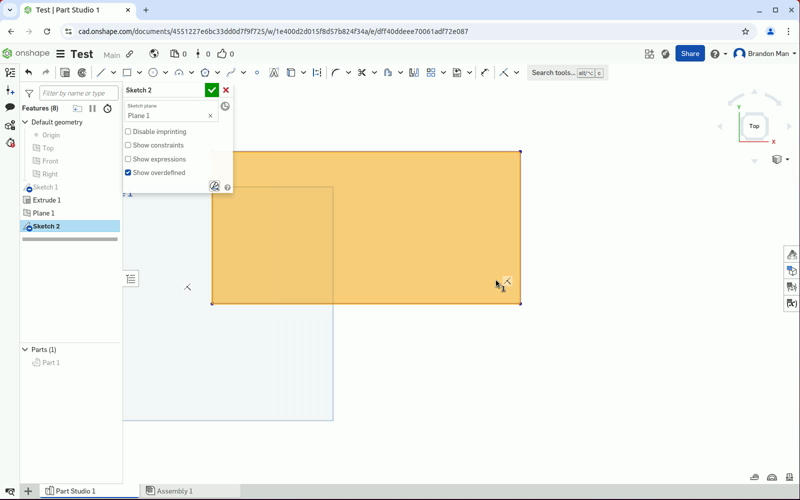
scroll(-6)
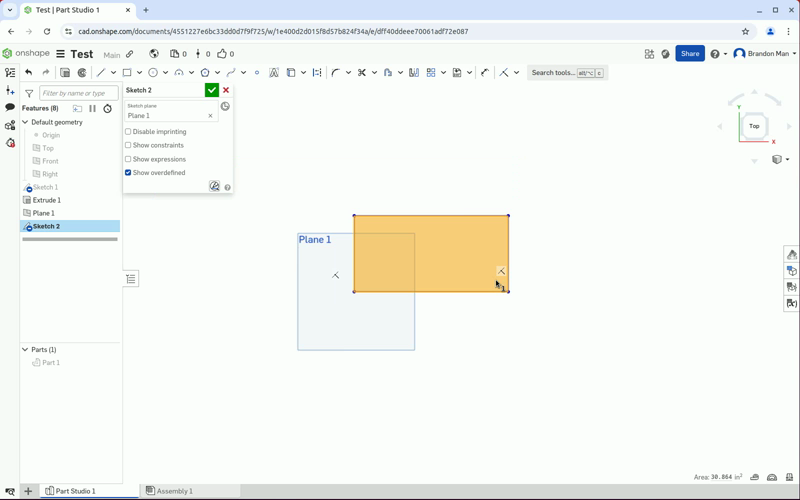
scroll(-6)
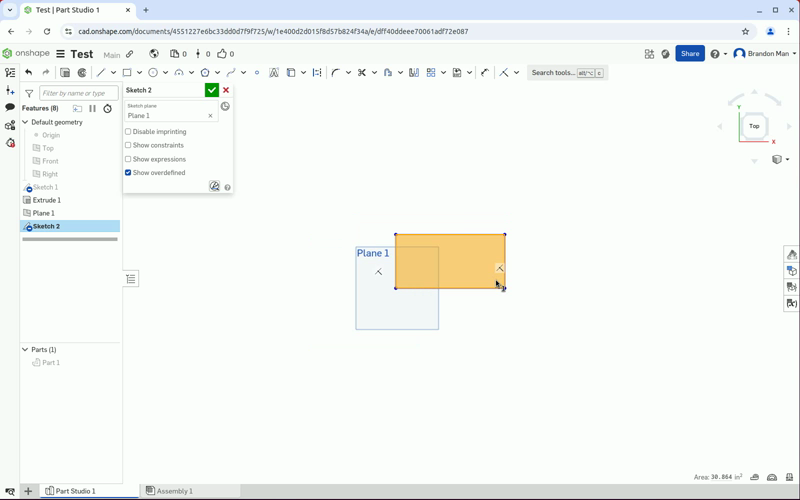
scroll(-6)
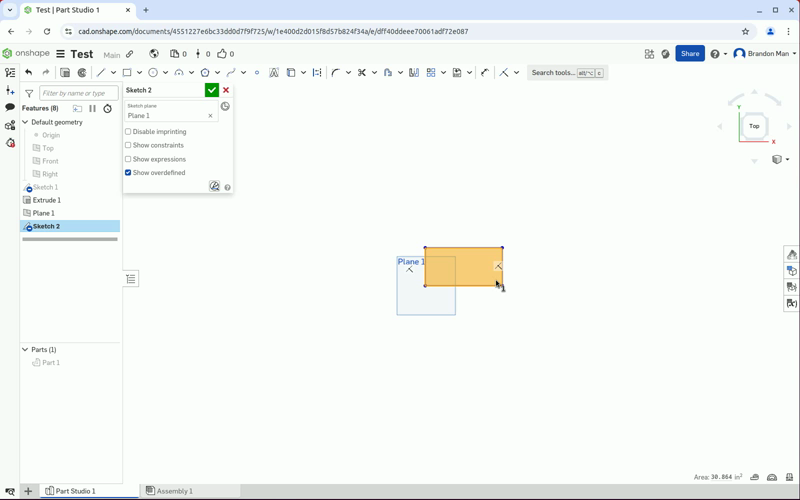
scroll(-6)
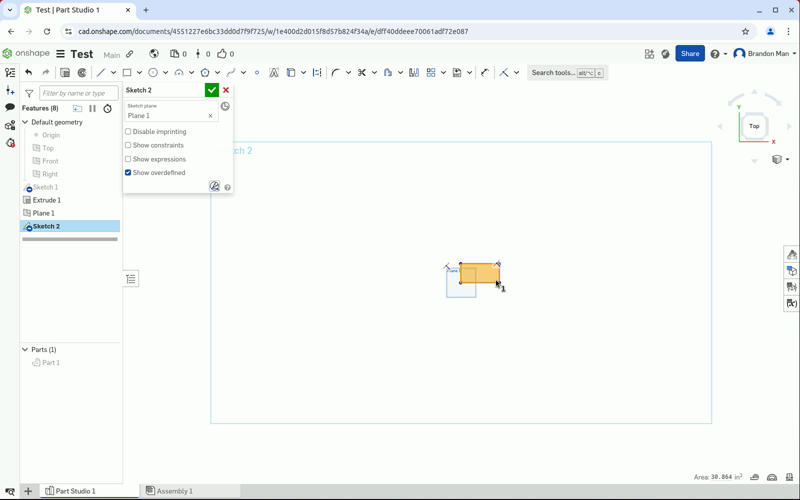
mouse_move(73, 352)
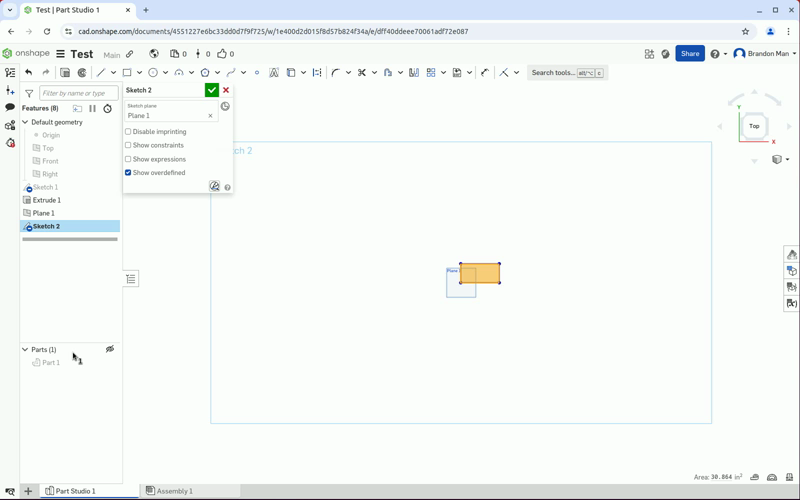
key(shift+y)
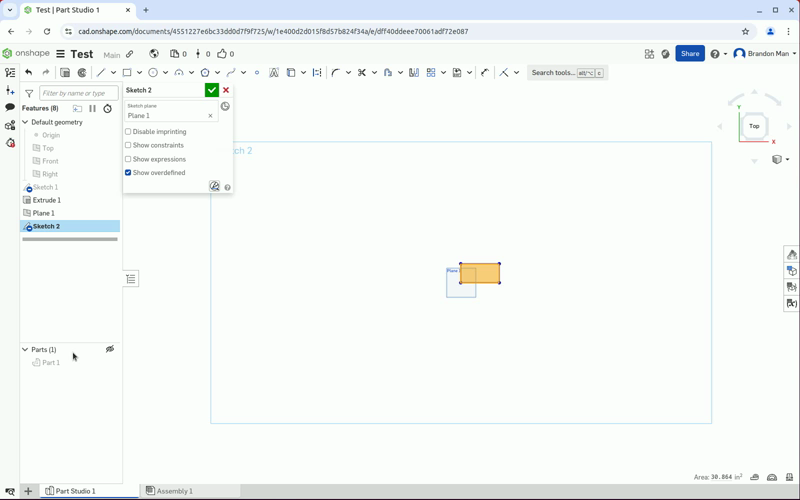
key(shift+e)
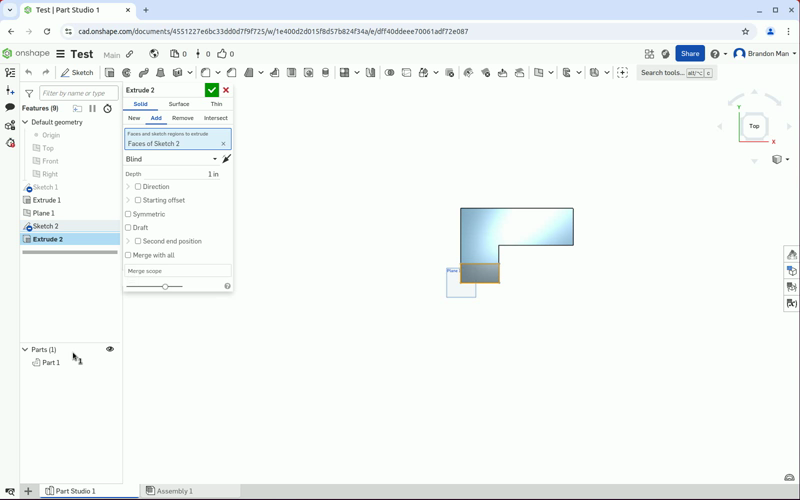
mouse_move(143, 106)
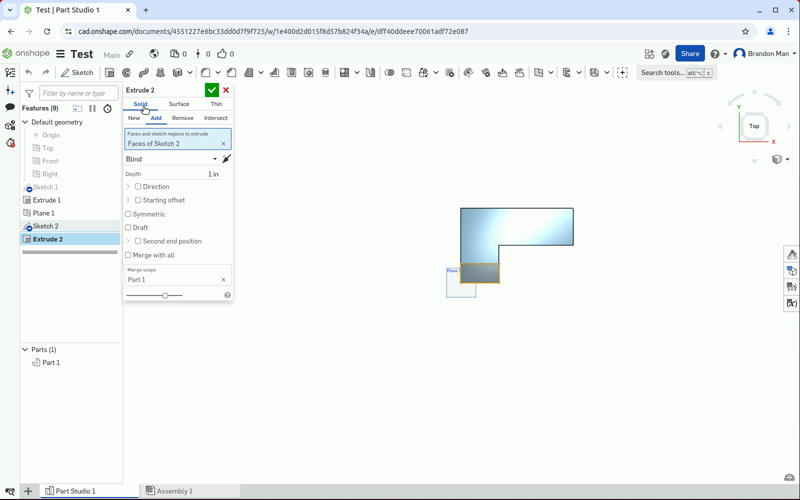
click(143, 106)
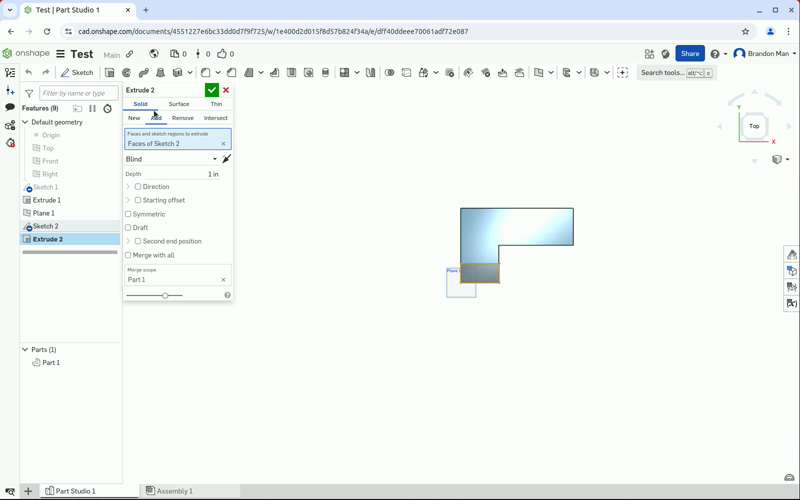
mouse_move(186, 120)
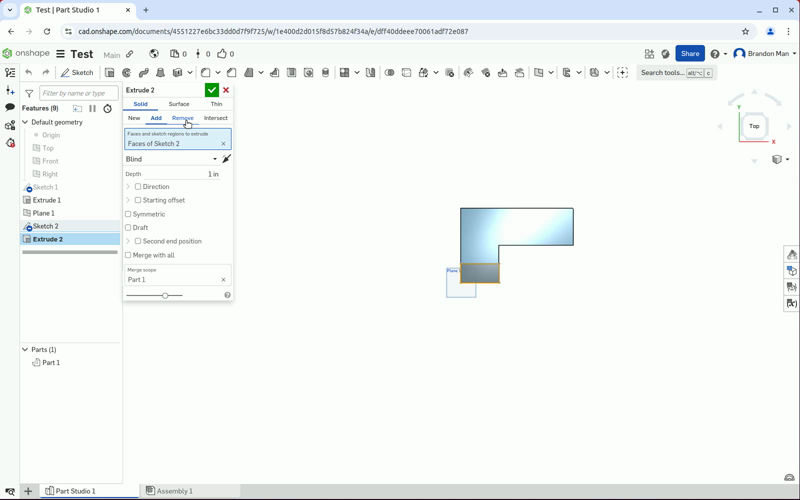
click(186, 120)
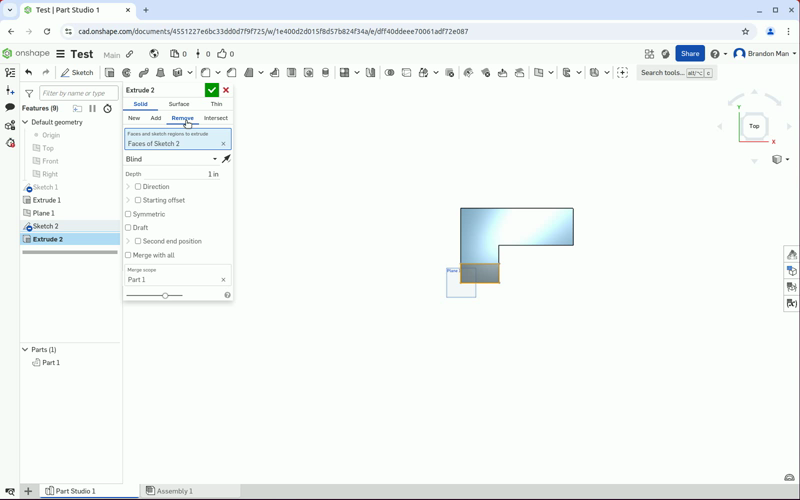
key(tab, 4)
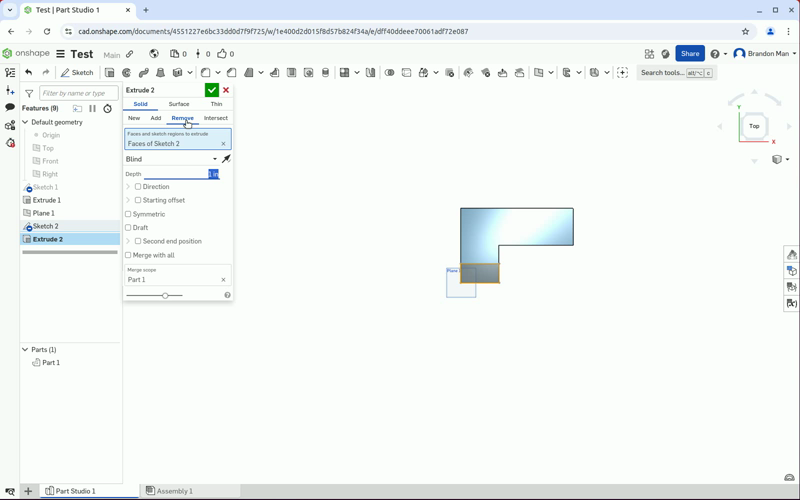
text(11.554)
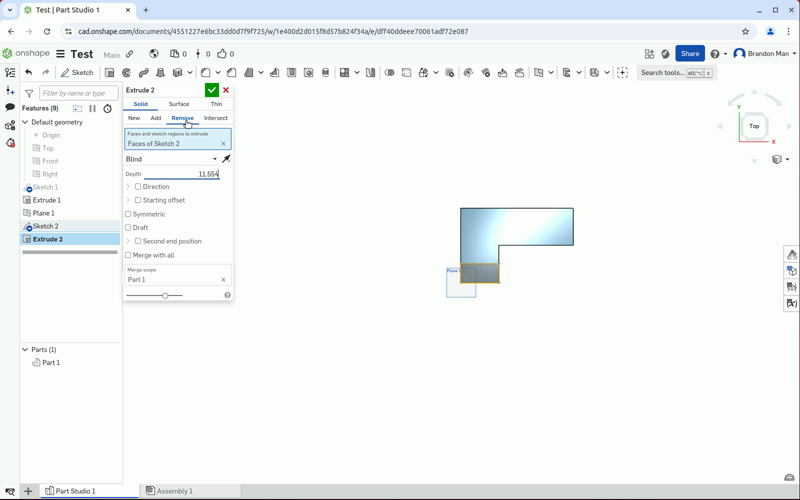
key(tab, 3)
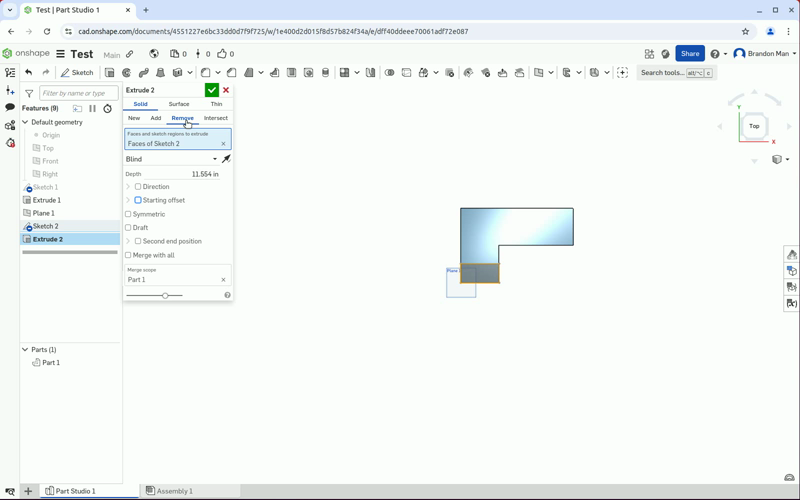
key(tab, 2)
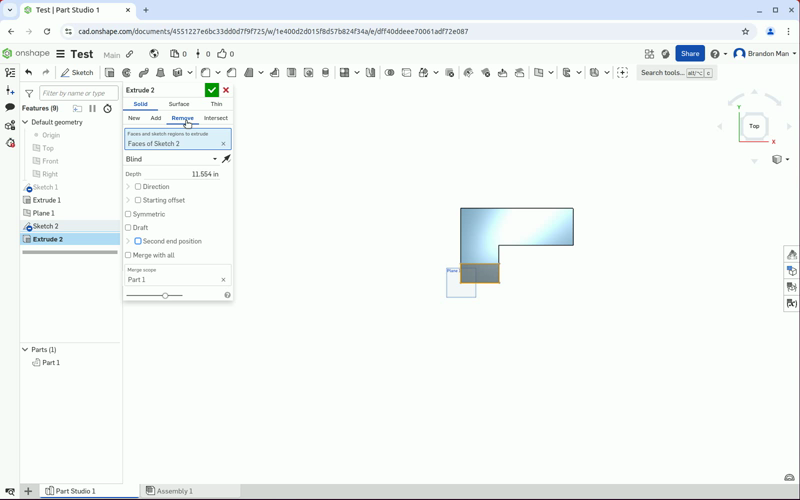
key(space)
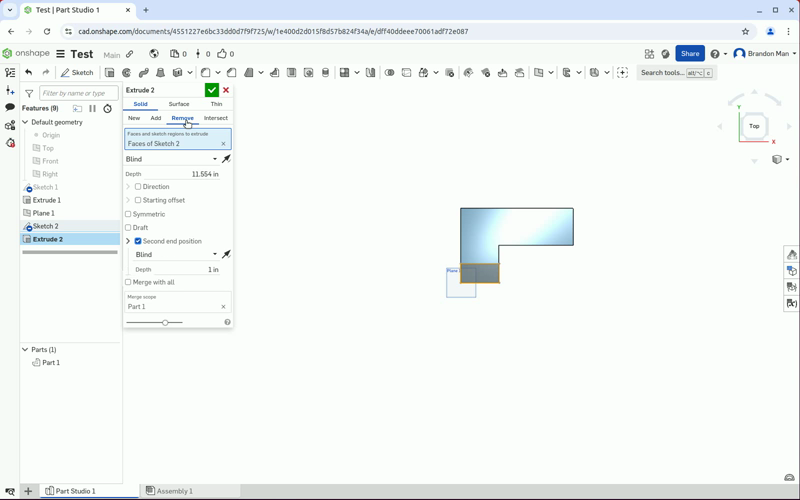
key(tab, 3)
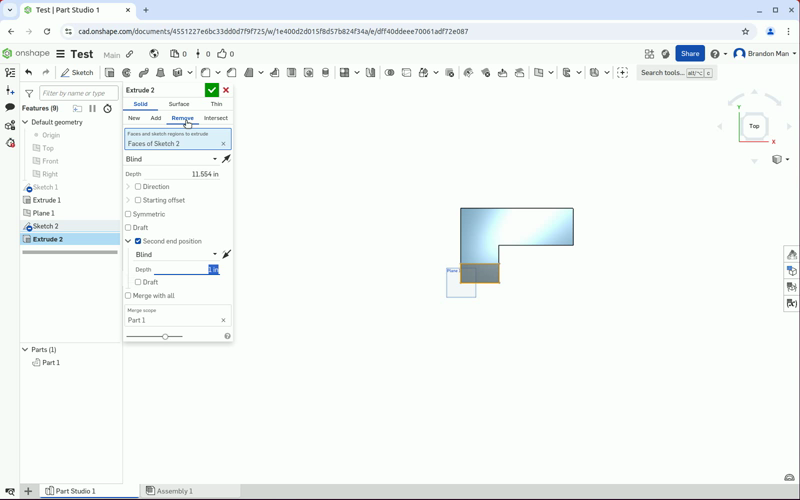
text(3.851)
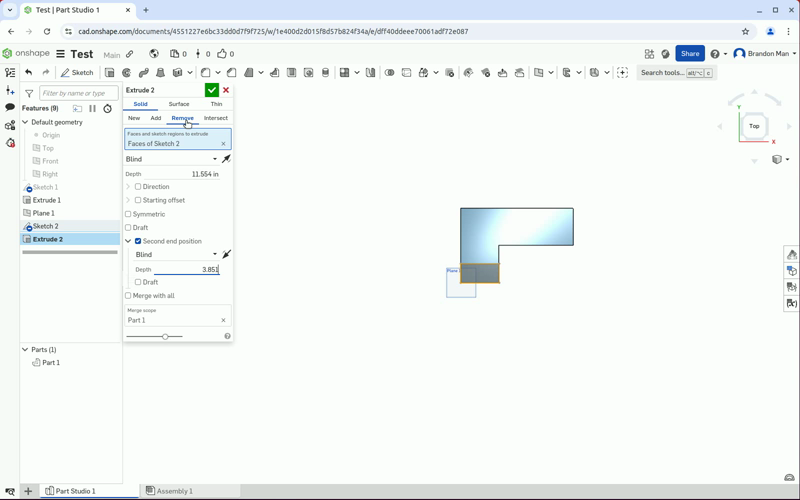
key(tab, 2)
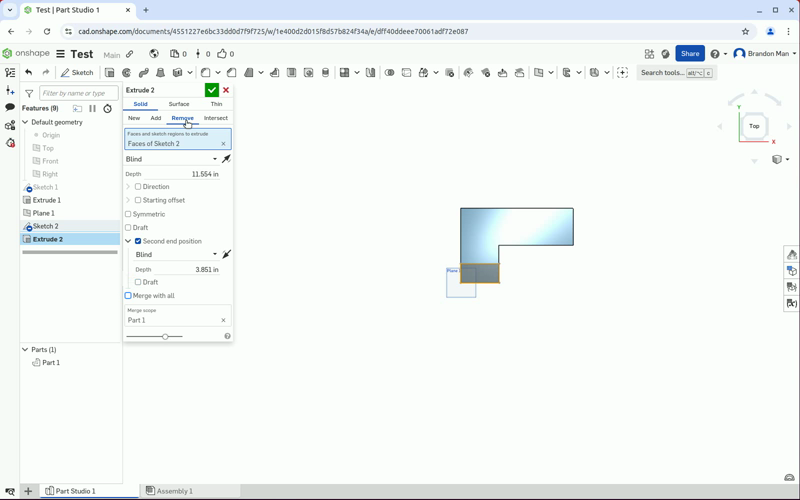
key(space)
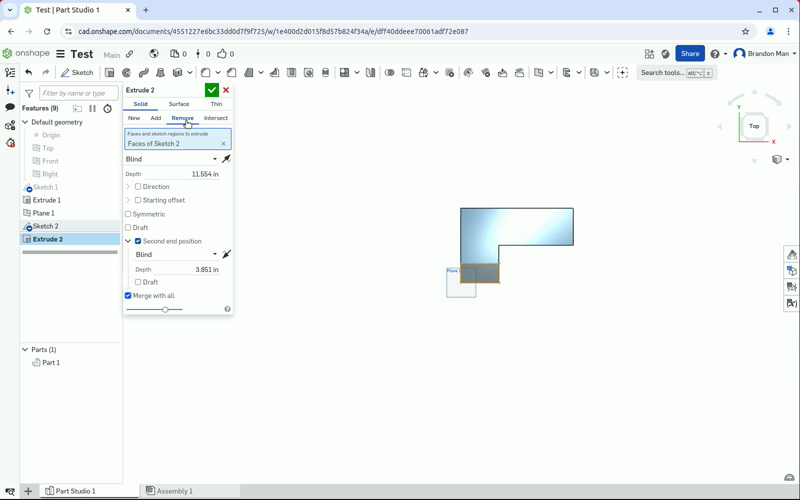
key(enter)
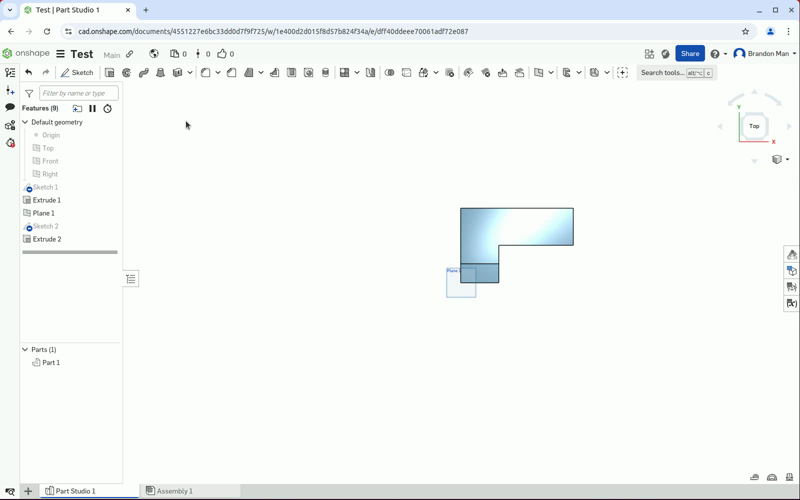
key(shift+h)
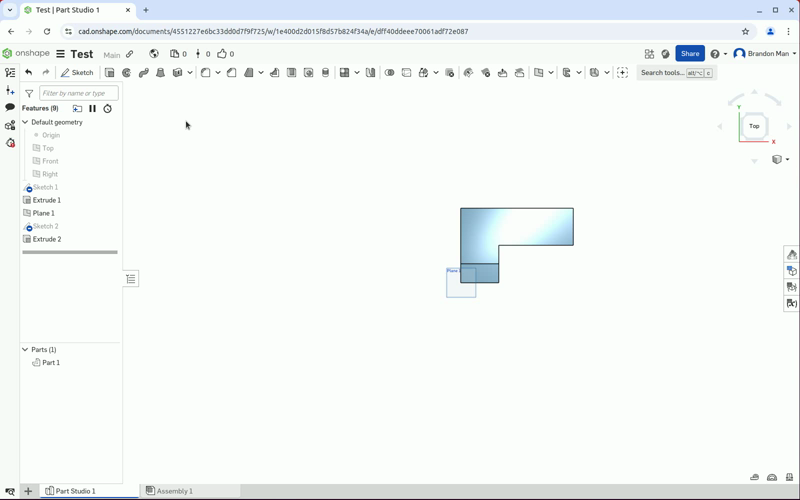
key(shift+h)
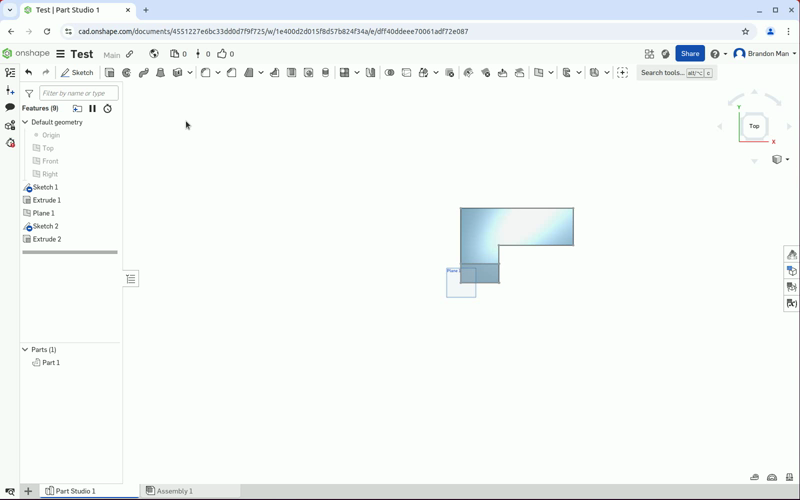
key(shift+7)
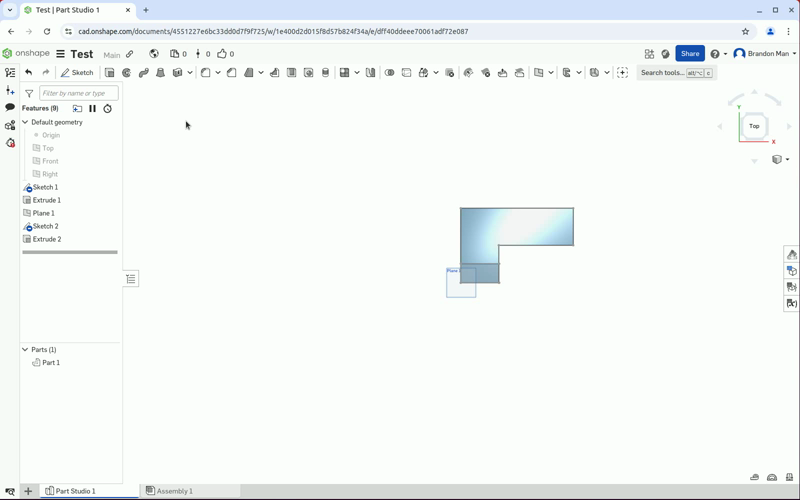
key(up, 3)
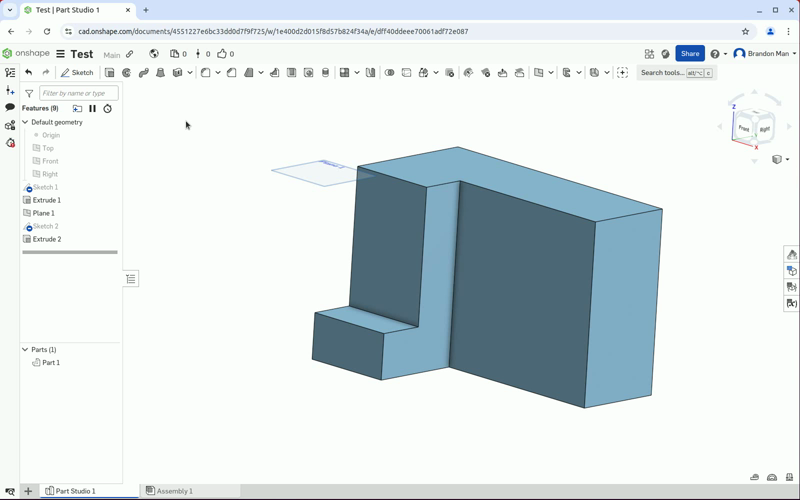
key(left, 3)
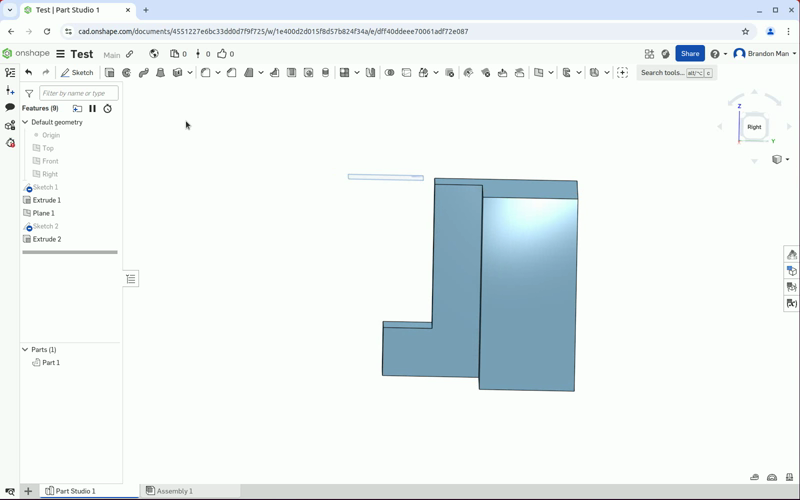
key(right, 3)
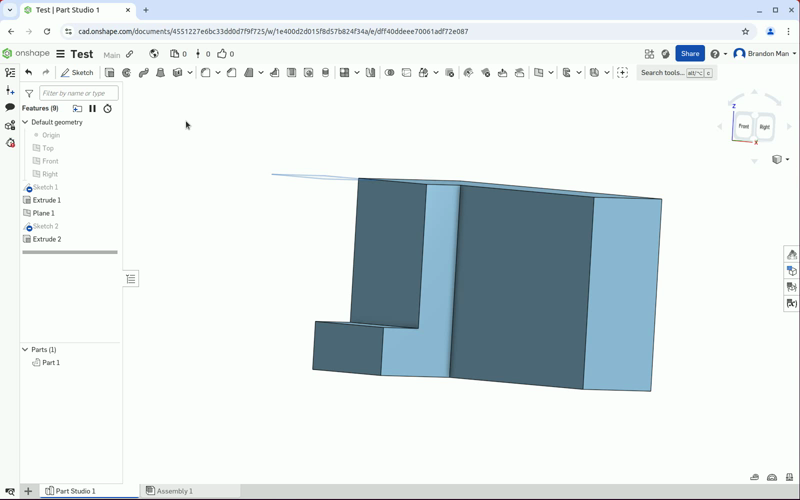
key(down, 3)
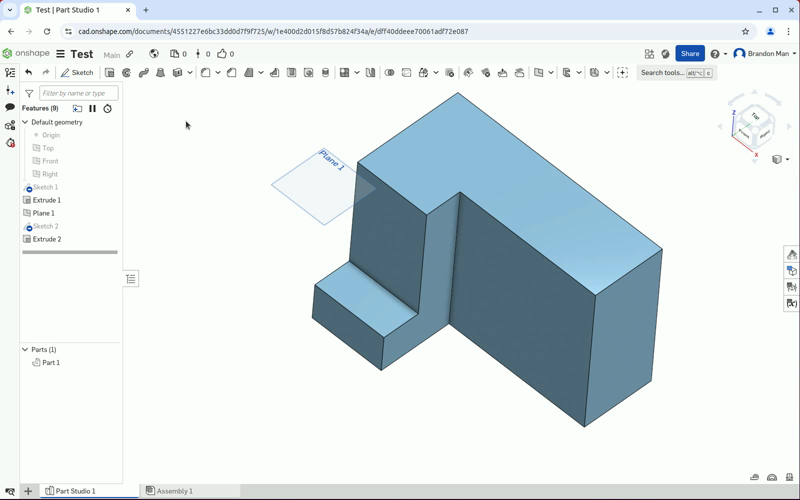
mouse_move(73, 189)
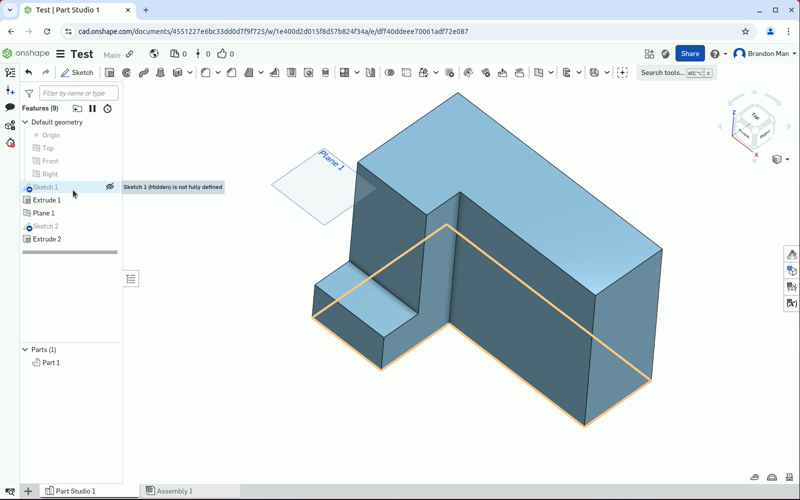
click(73, 189)